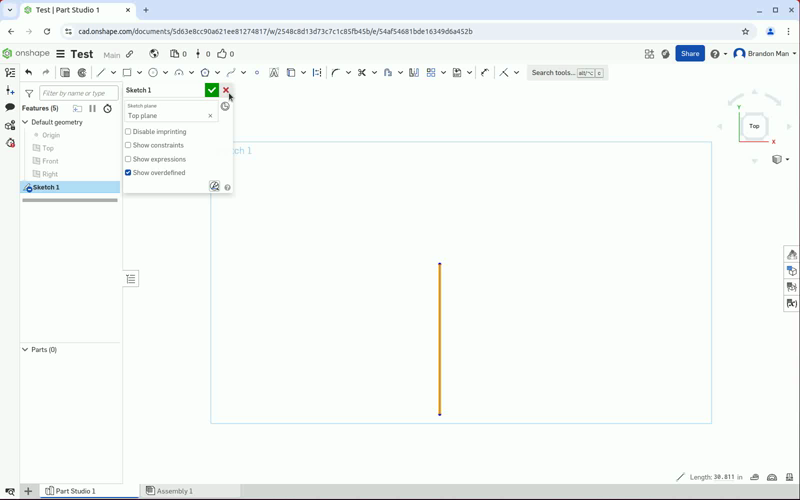
key(shift+h)
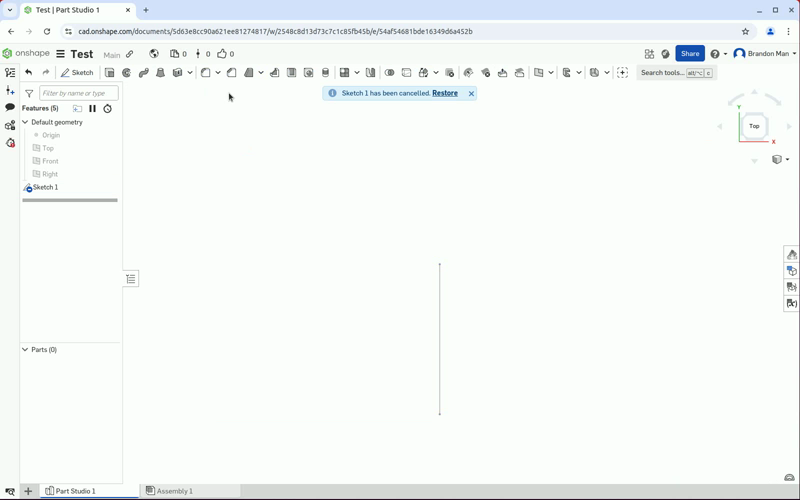
key(shift+s)
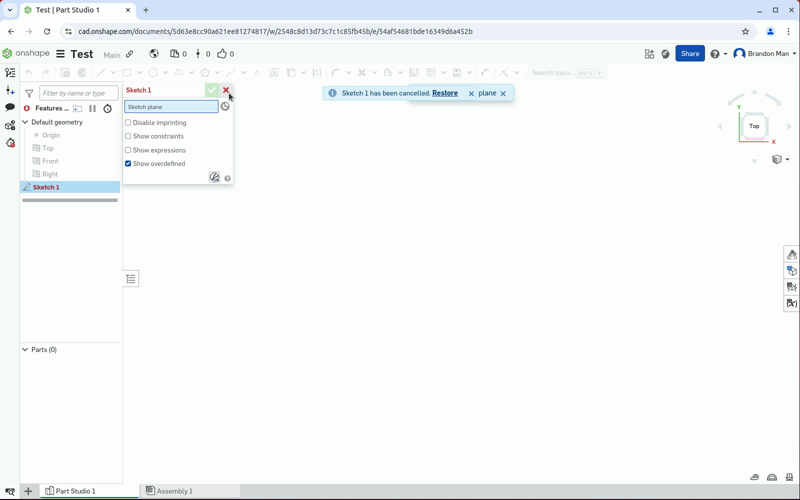
mouse_move(73, 150)
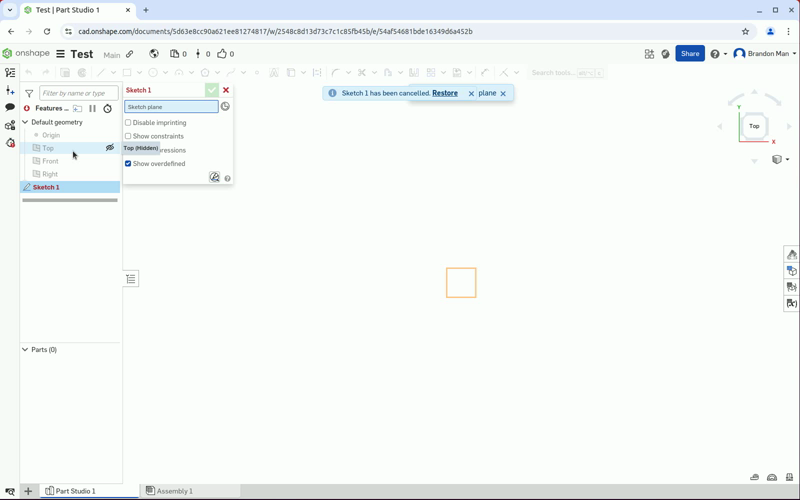
click(73, 150)
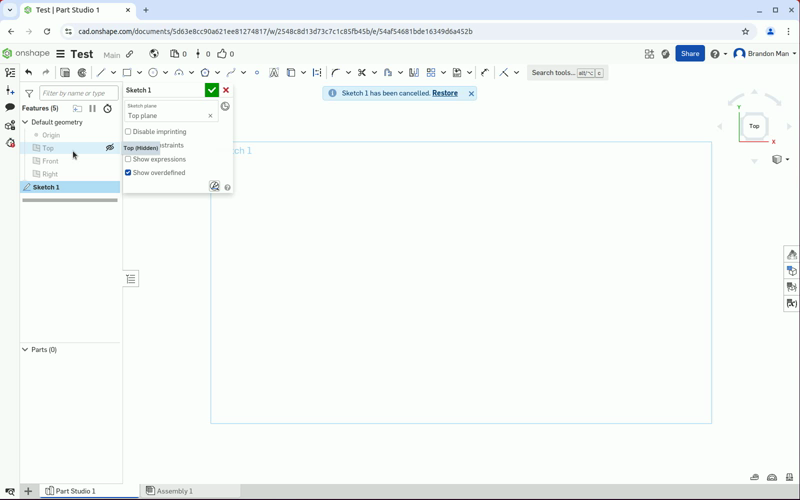
mouse_move(73, 352)
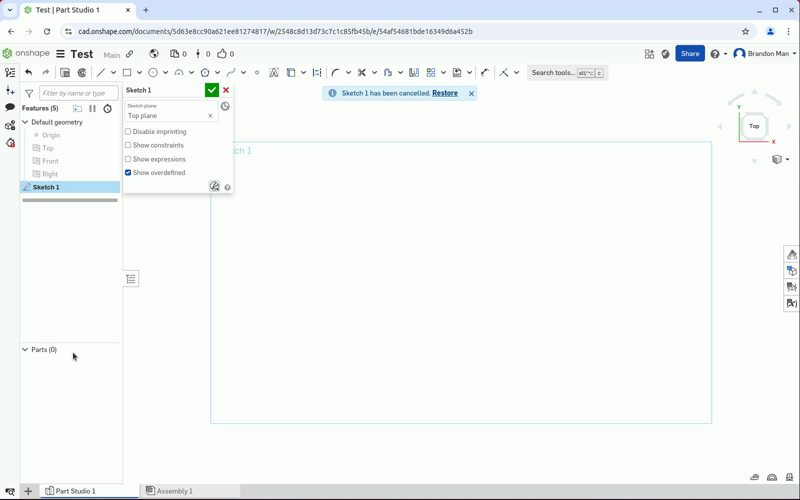
key(y)
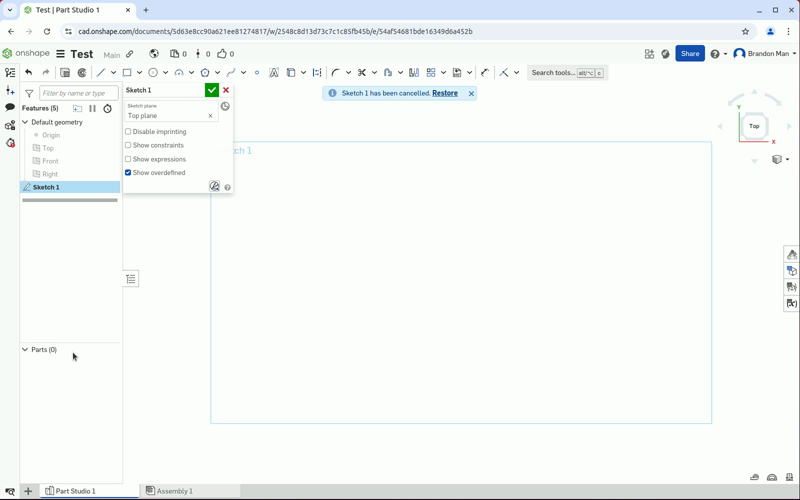
key(l)
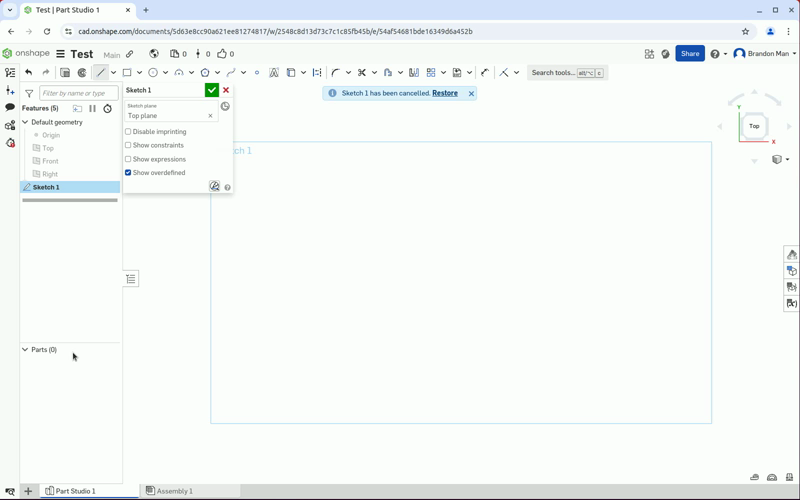
key_down(shift)
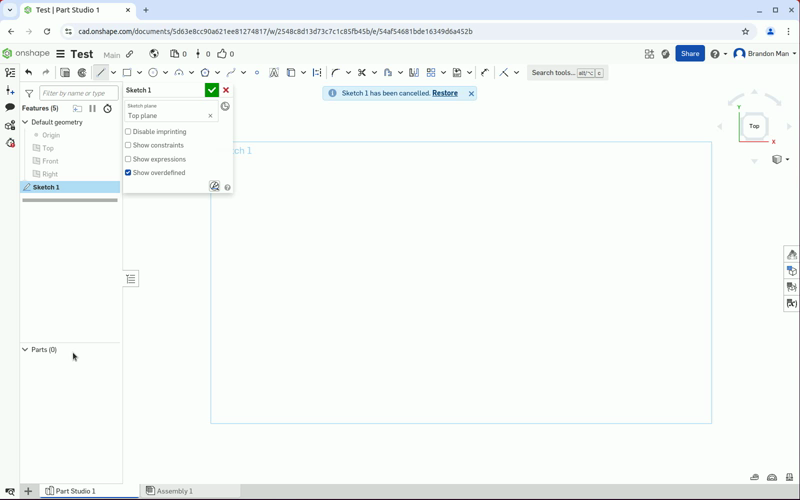
mouse_move(358, 349)
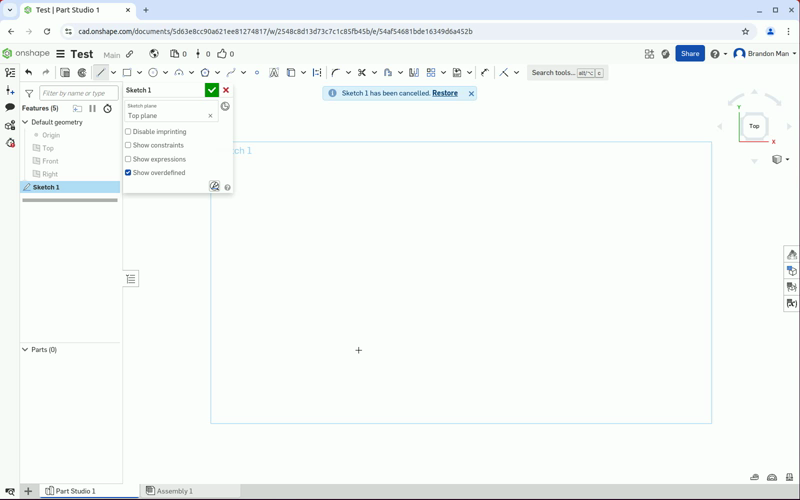
click(358, 349)
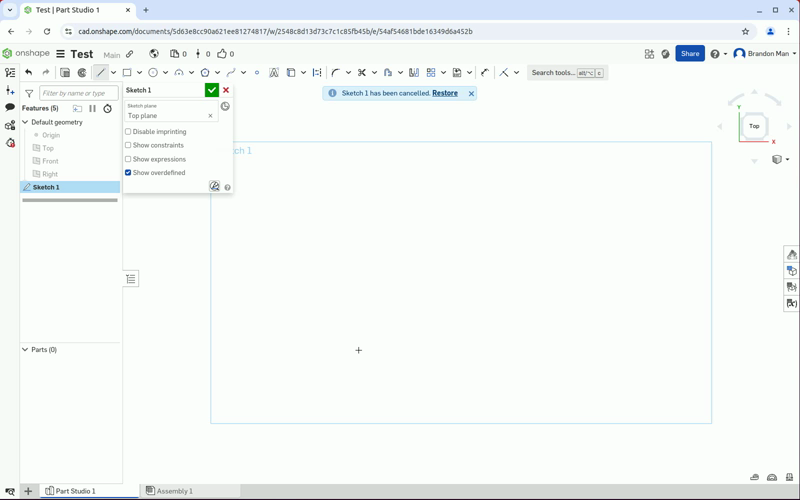
key_up(shift)
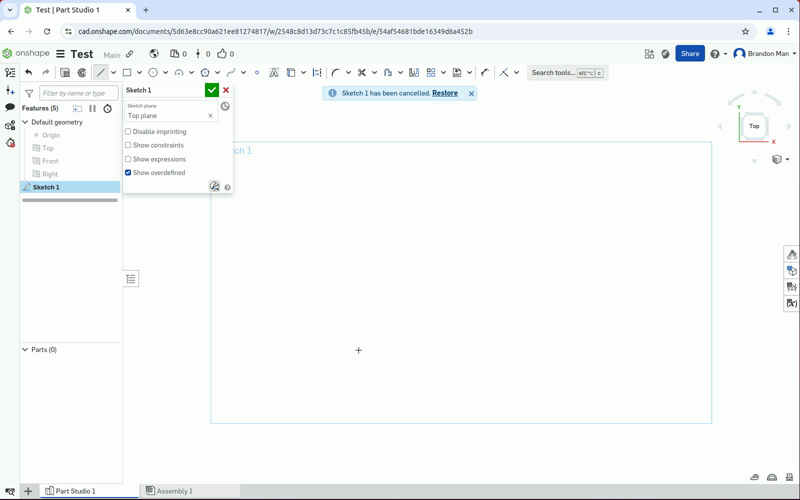
key_down(shift)
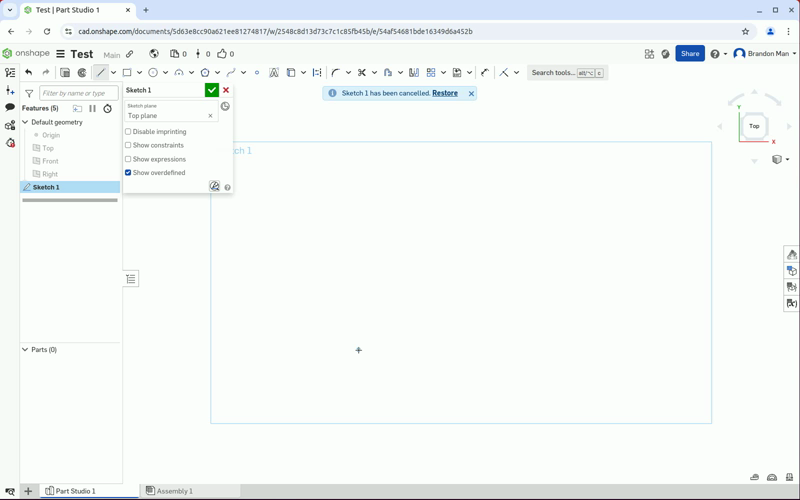
mouse_move(572, 349)
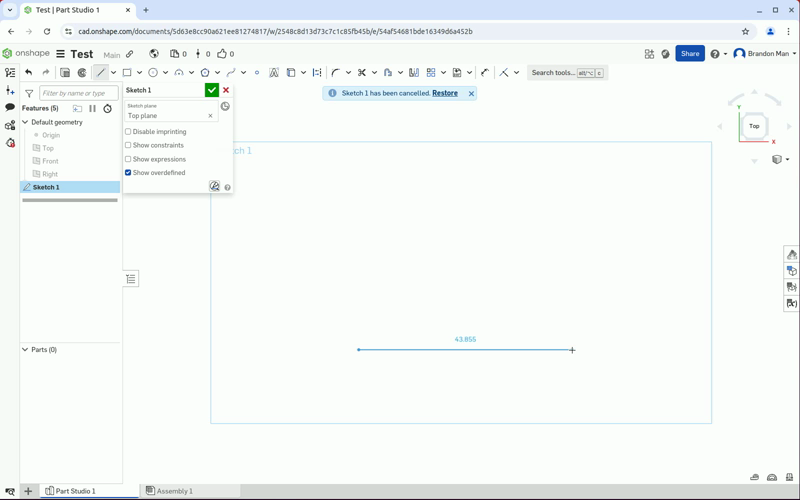
click(572, 349)
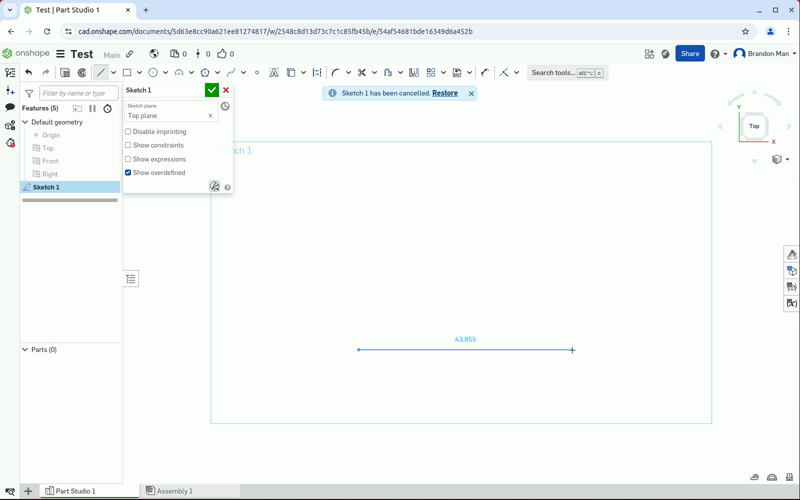
key_up(shift)
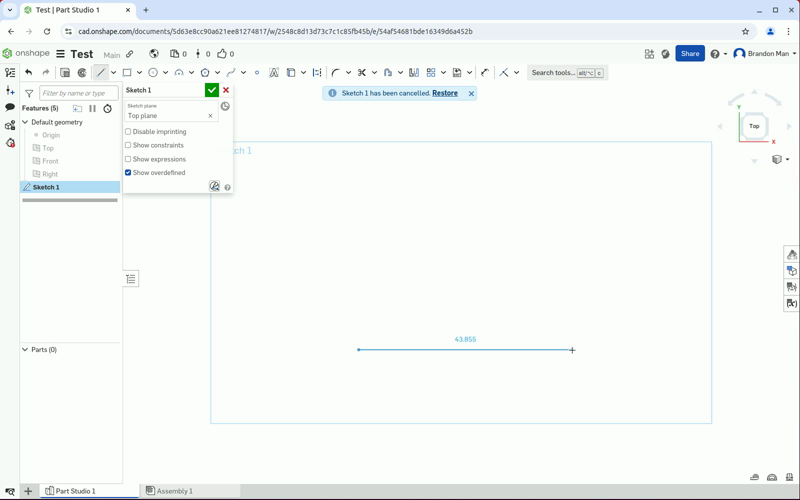
key_down(shift)
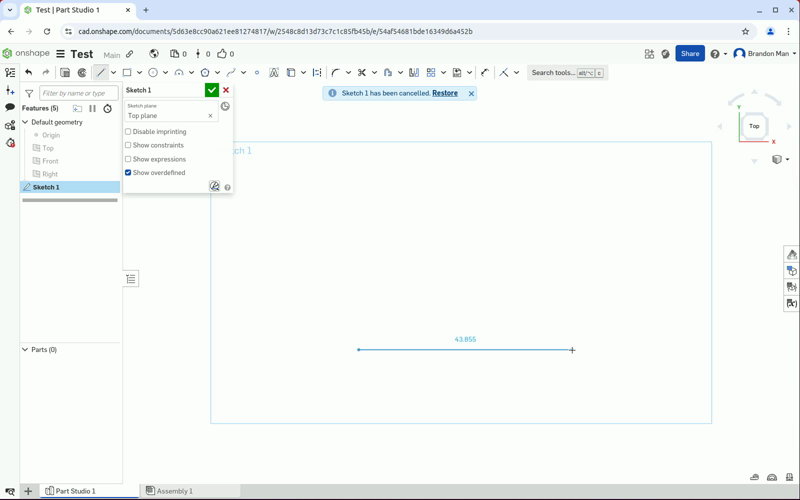
mouse_move(572, 217)
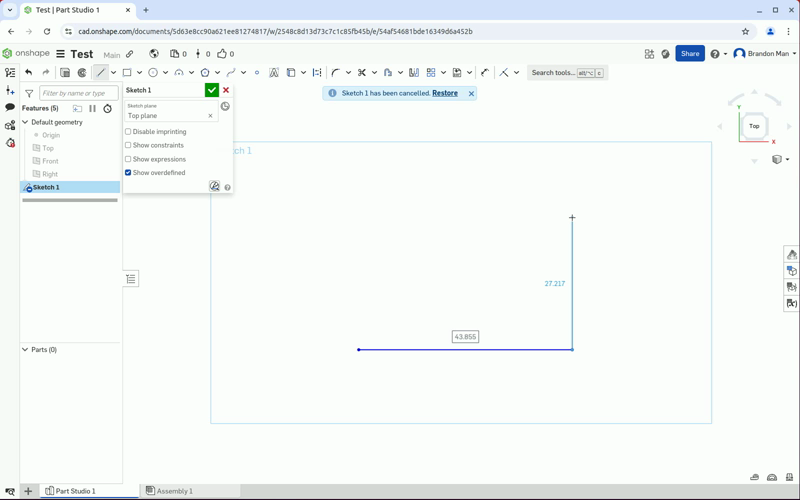
click(572, 217)
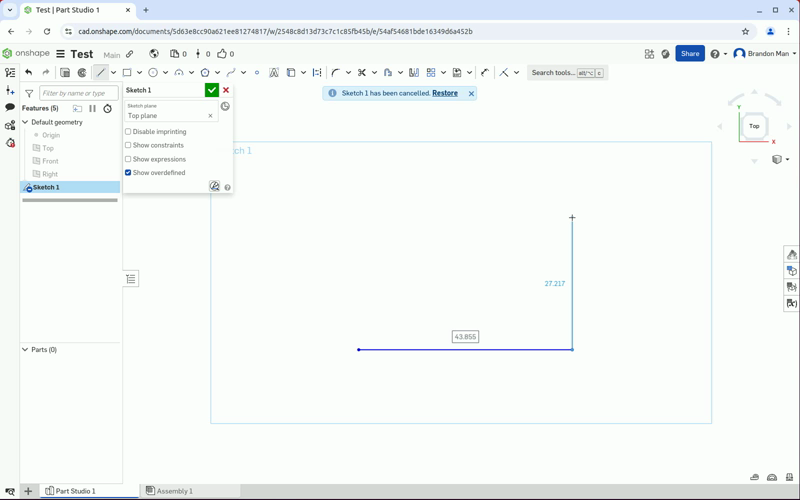
key_up(shift)
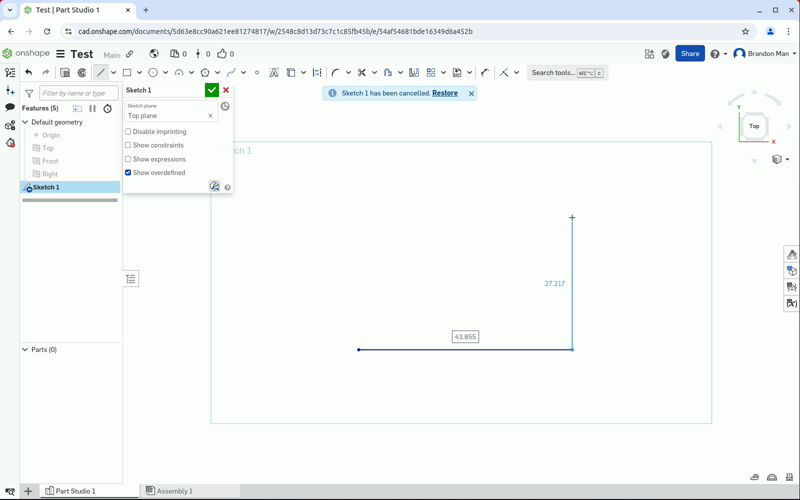
key_down(shift)
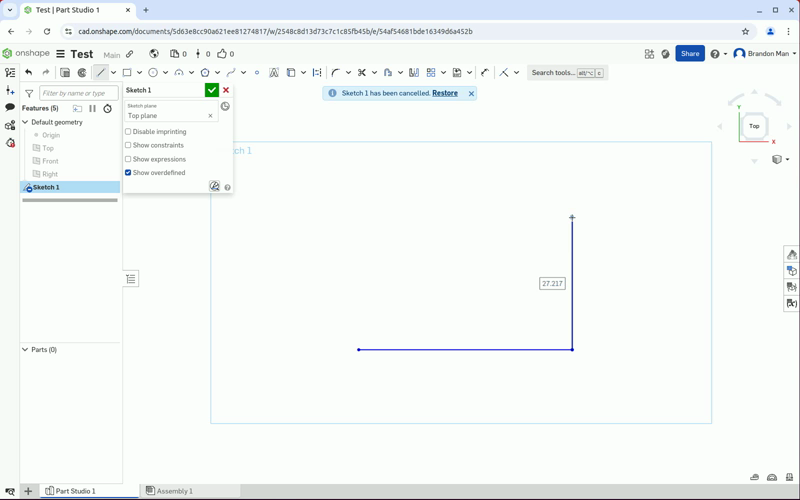
mouse_move(358, 217)
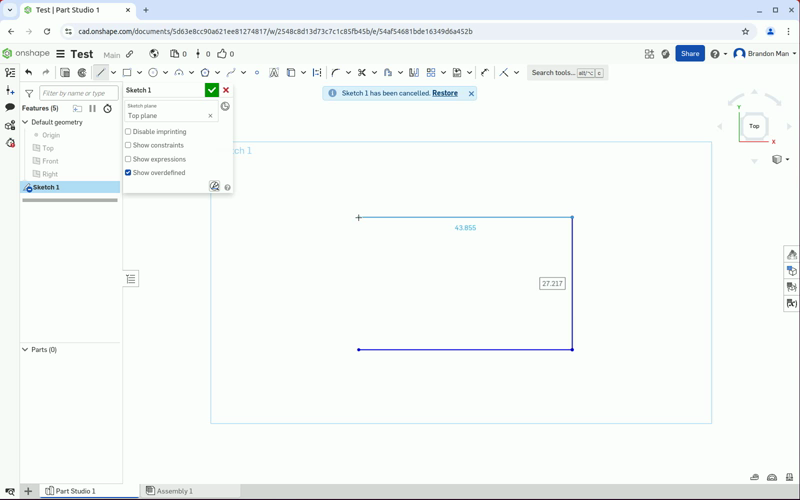
click(358, 217)
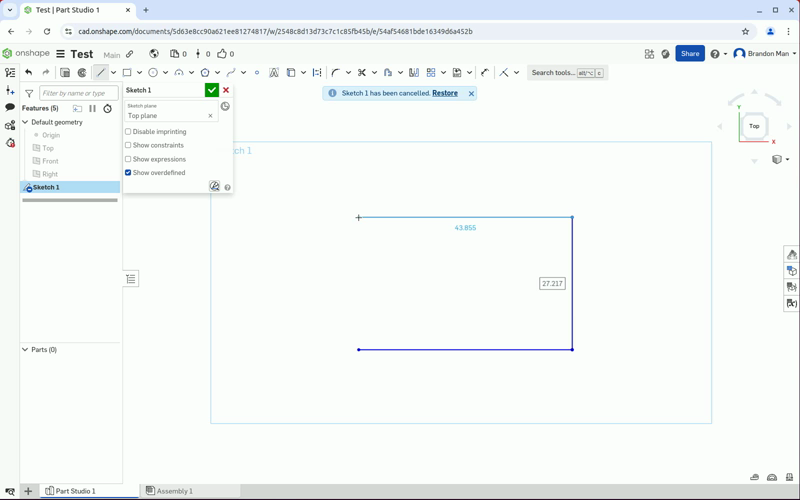
key_up(shift)
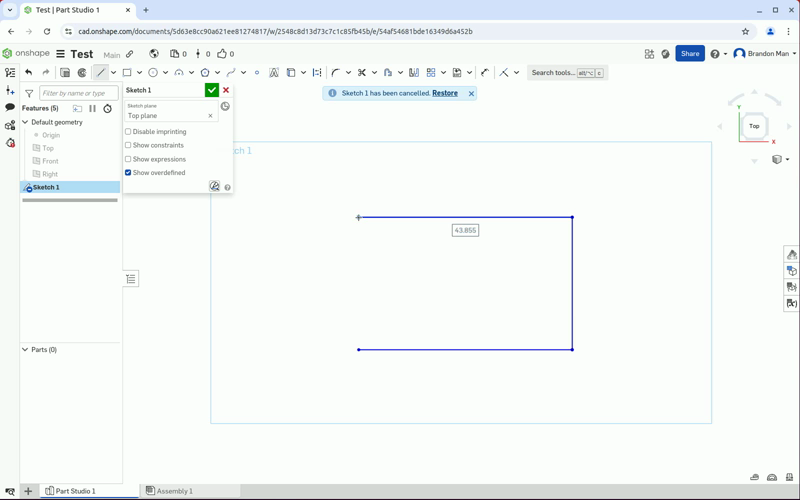
key_down(shift)
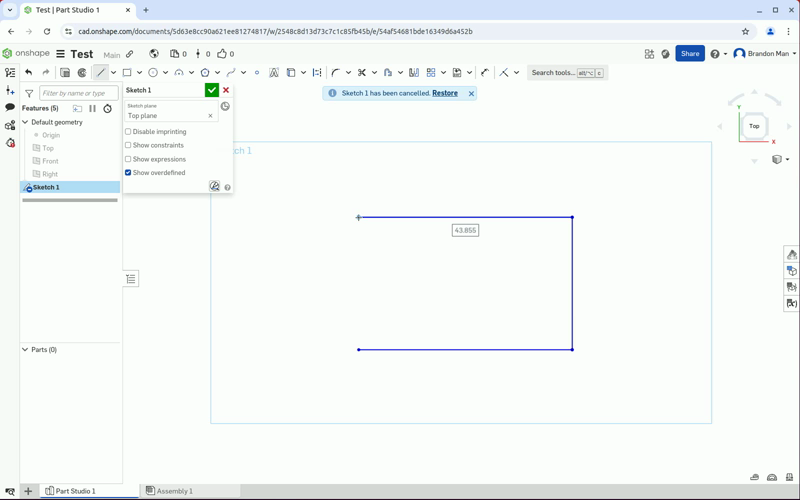
mouse_move(358, 349)
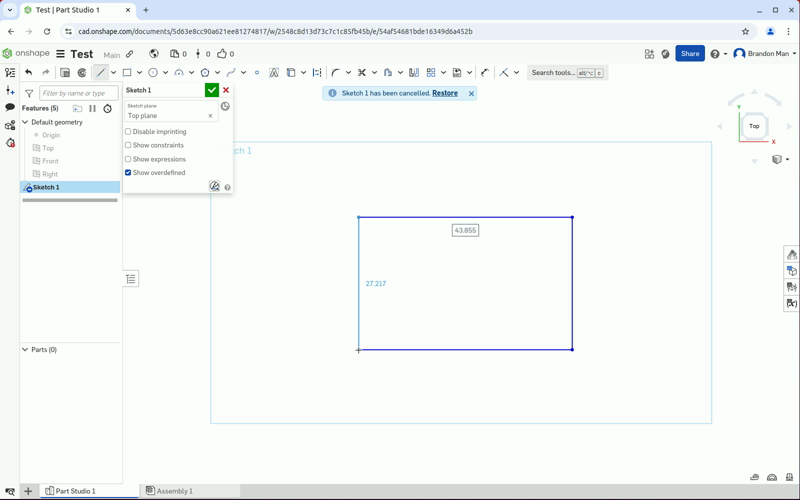
key_up(shift)
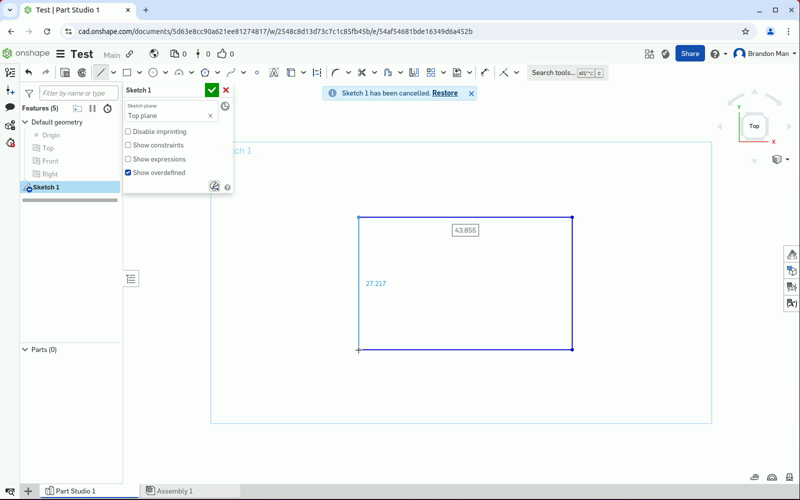
click(358, 349)
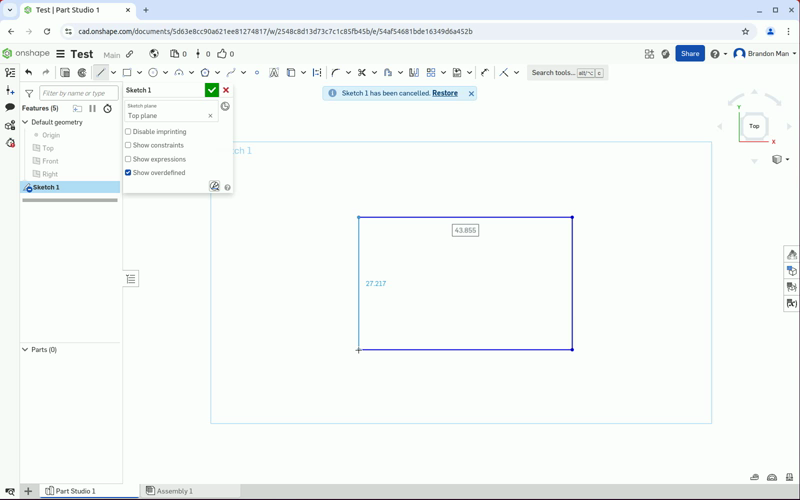
key(esc)
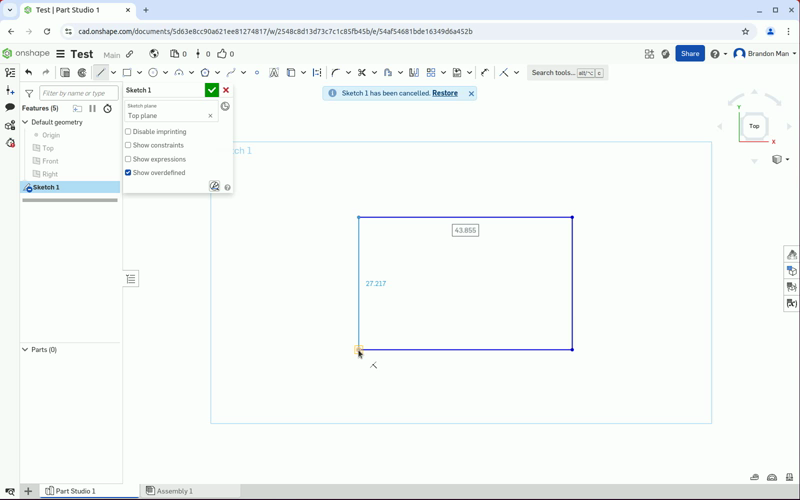
mouse_move(422, 254)
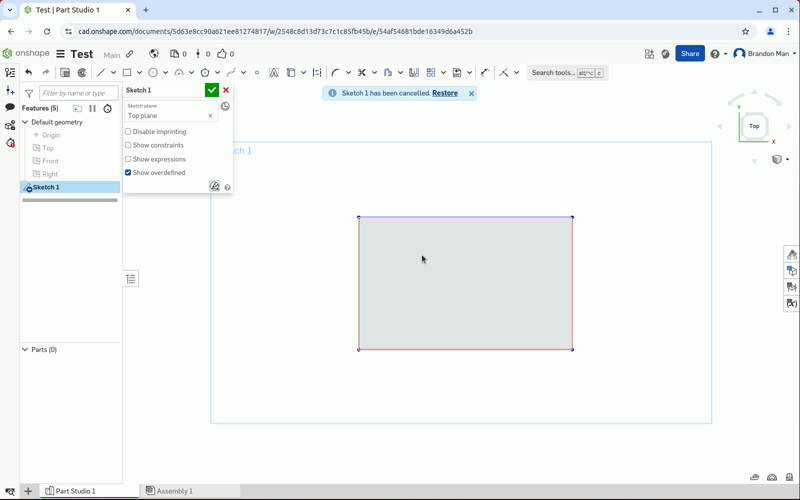
click(422, 254)
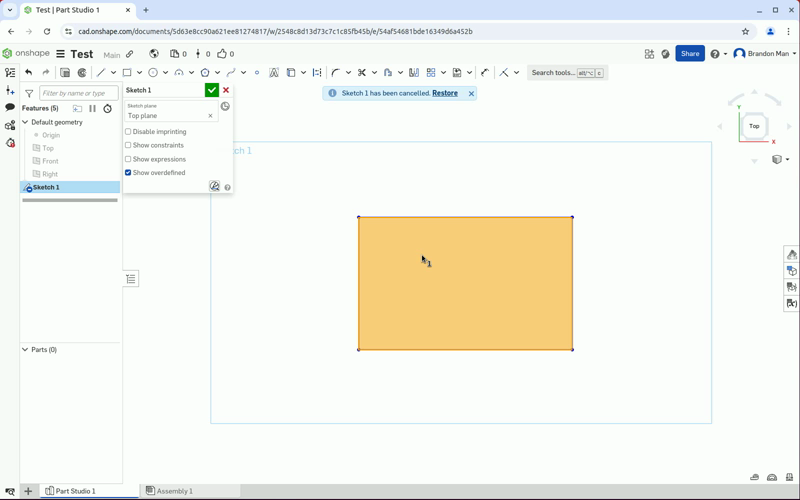
mouse_move(73, 352)
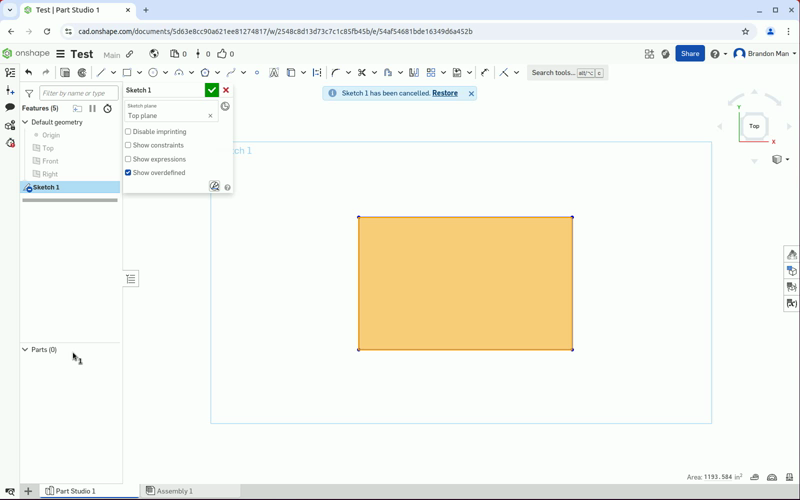
key(shift+y)
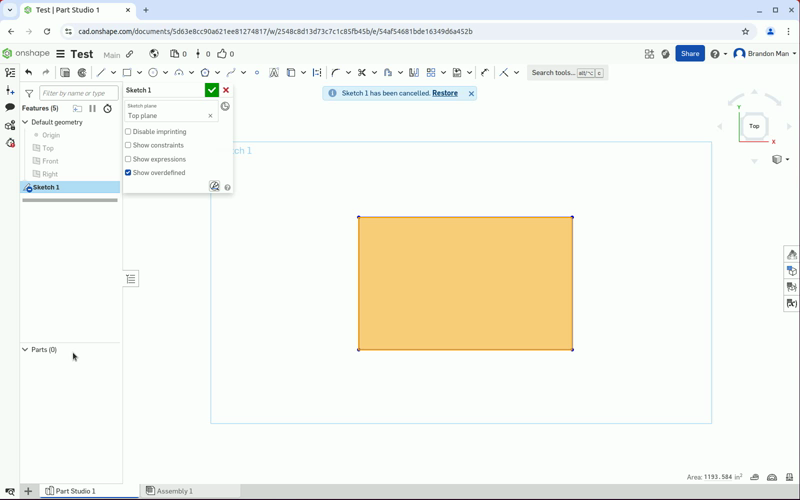
key(shift+e)
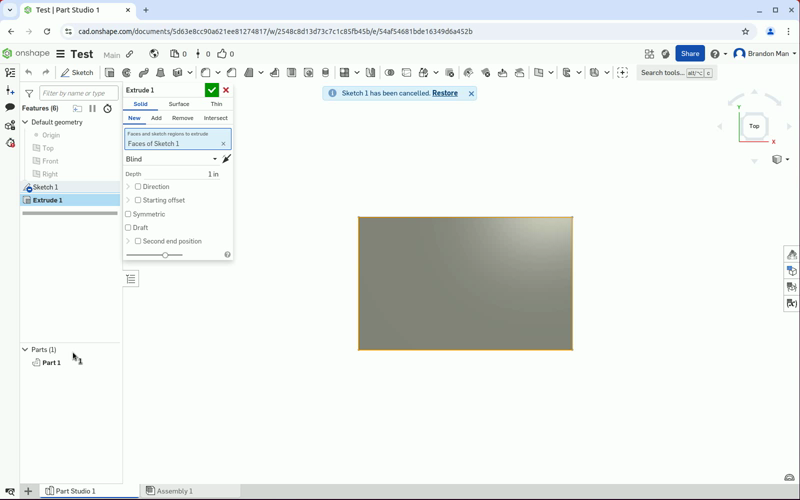
mouse_move(143, 106)
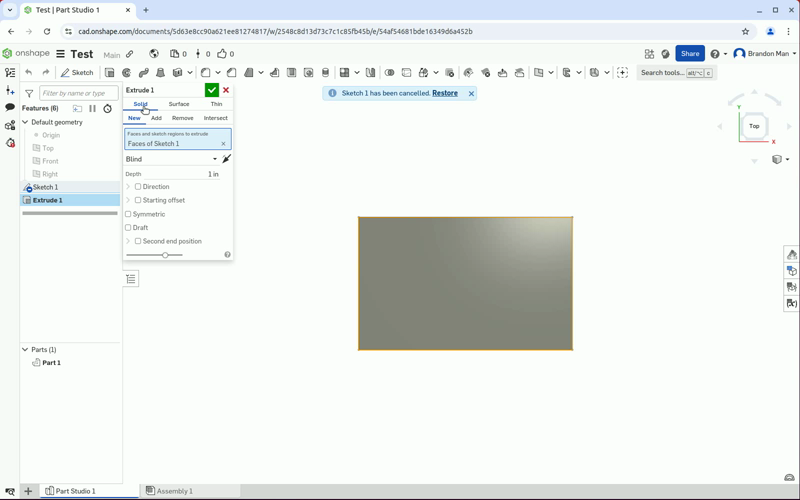
click(143, 106)
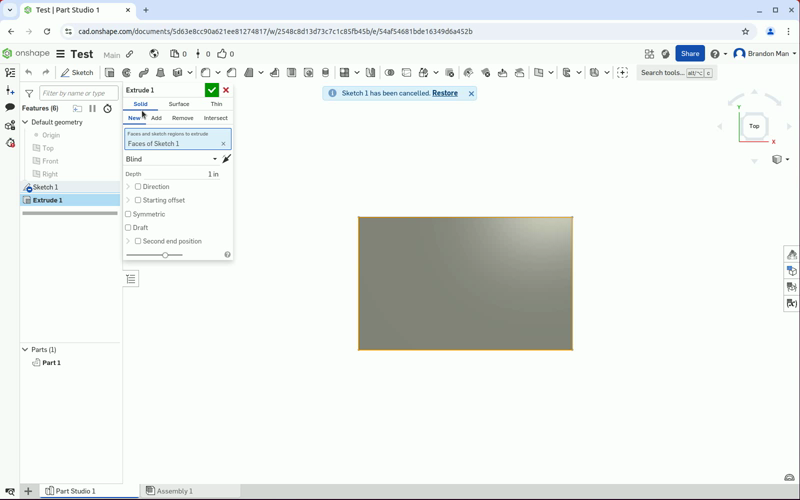
mouse_move(137, 120)
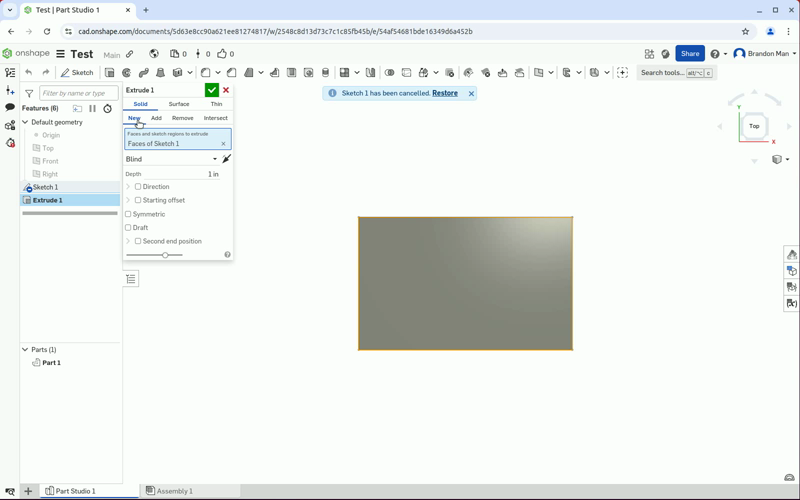
click(137, 120)
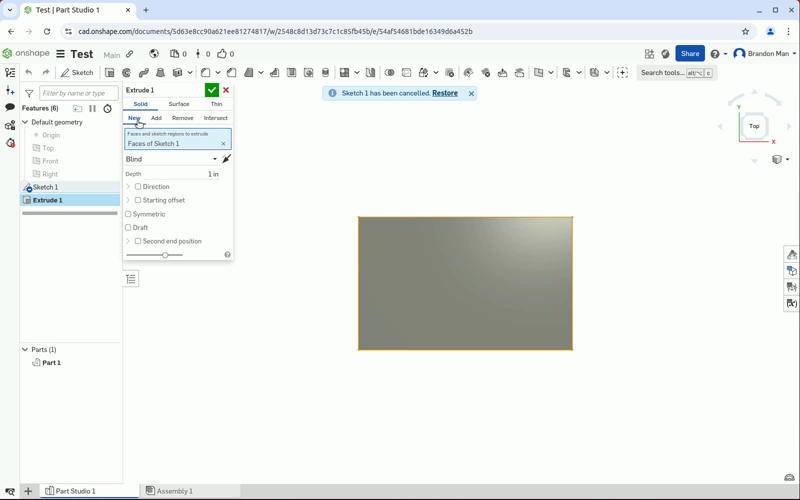
key(tab, 4)
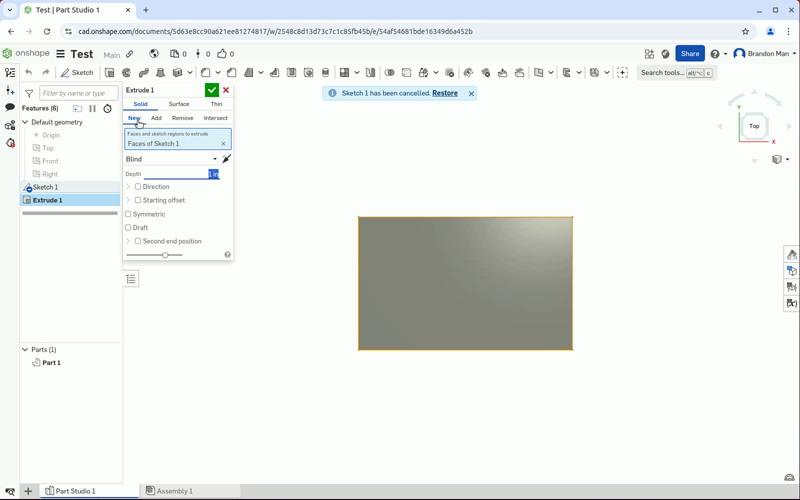
text(2.889)
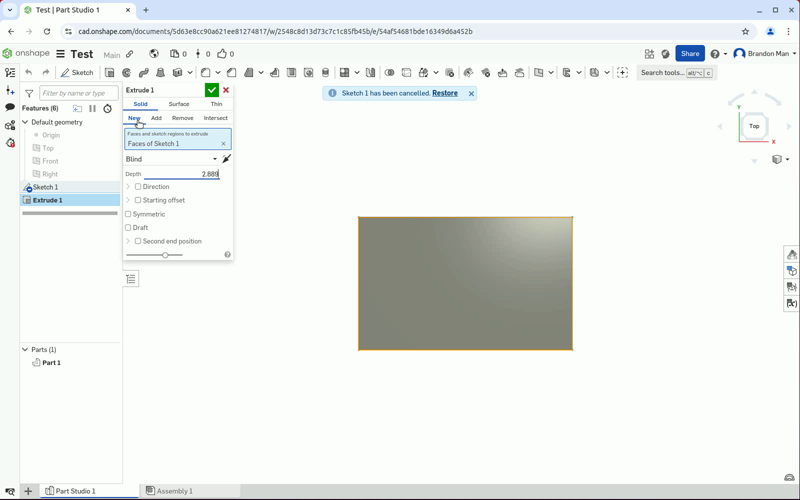
key(enter)
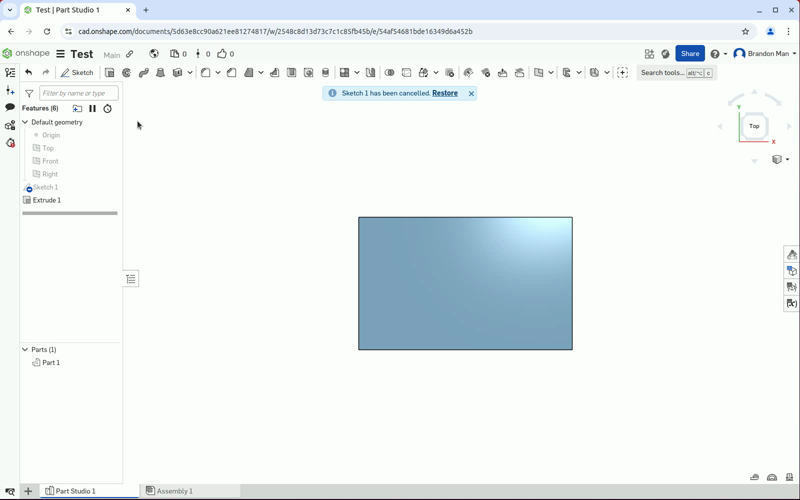
key(shift+h)
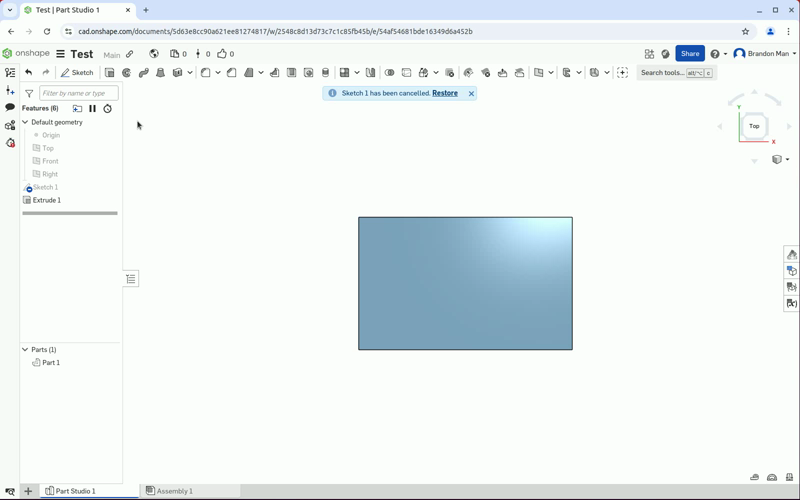
key(shift+h)
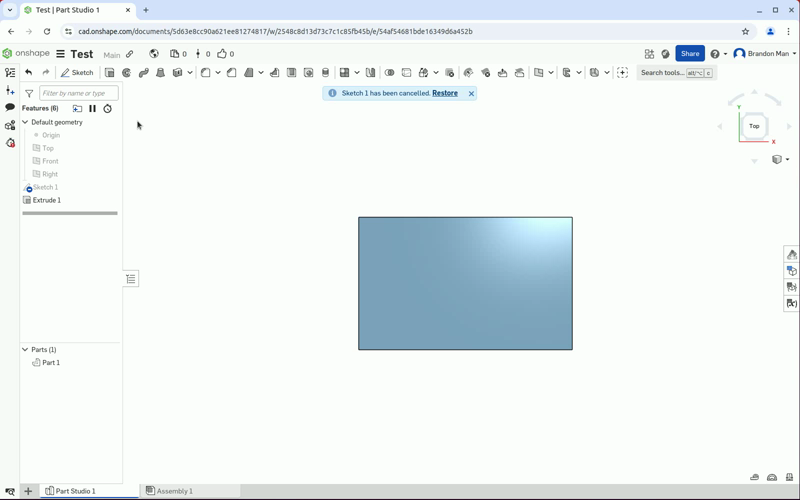
mouse_move(73, 189)
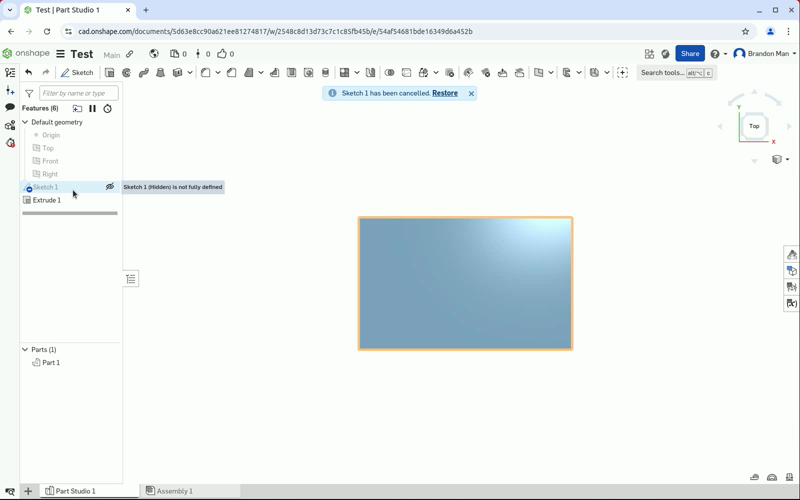
click(73, 189)
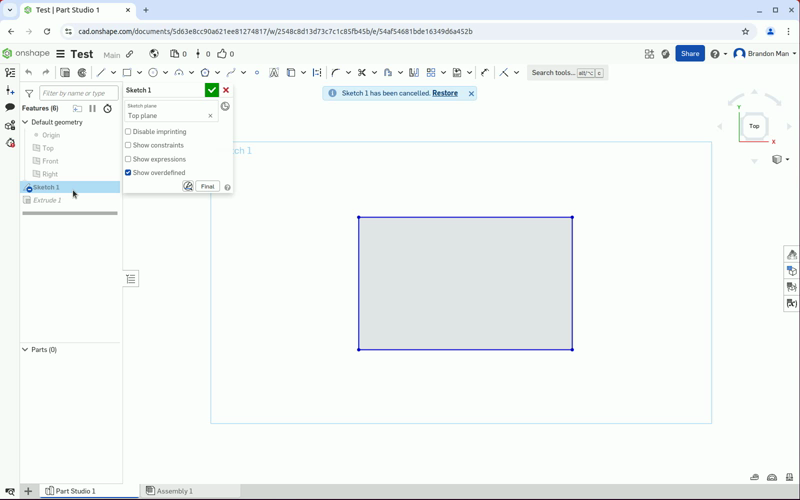
mouse_move(229, 92)
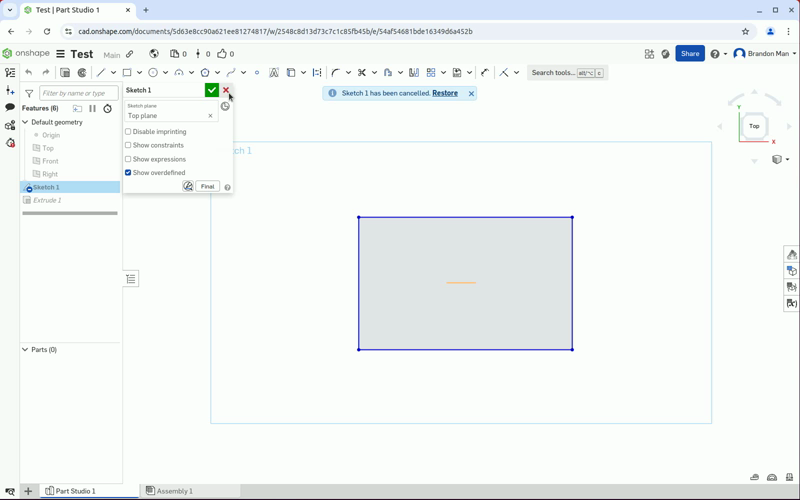
click(229, 92)
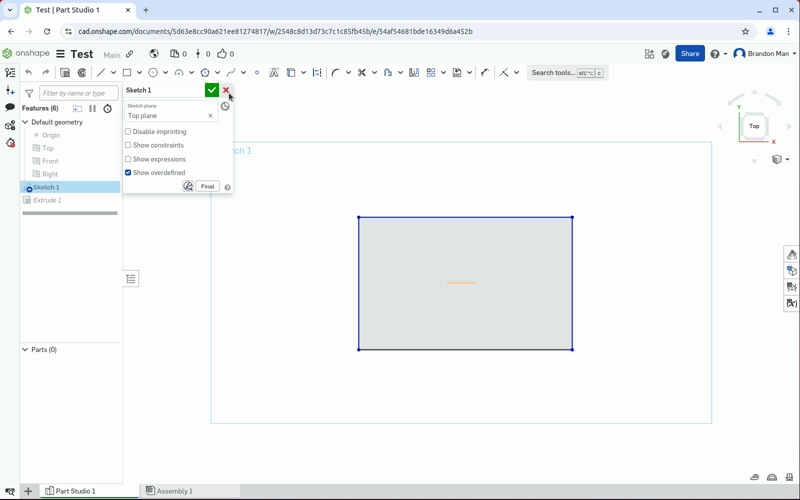
key(shift+s)
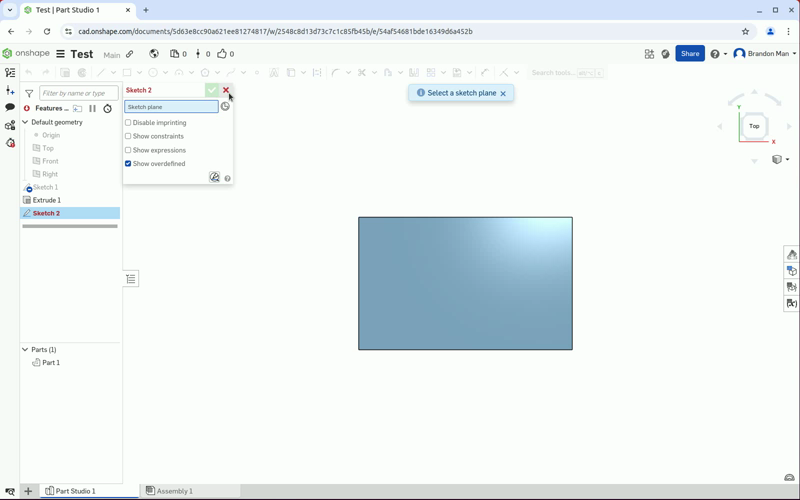
mouse_move(73, 150)
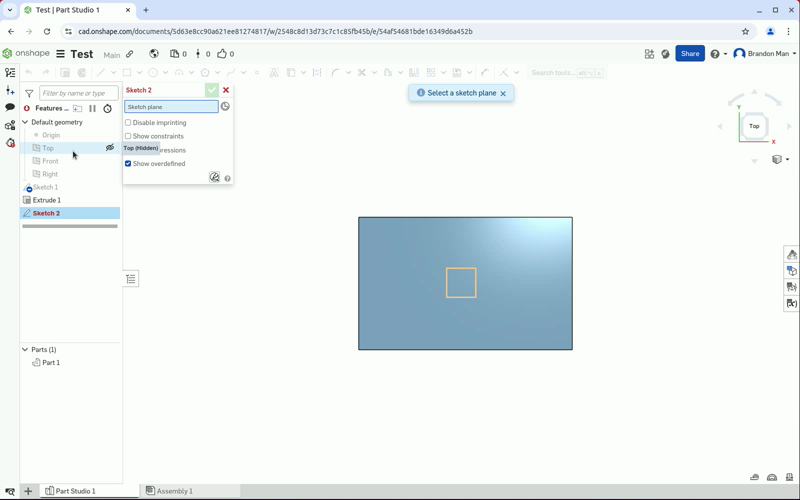
click(73, 150)
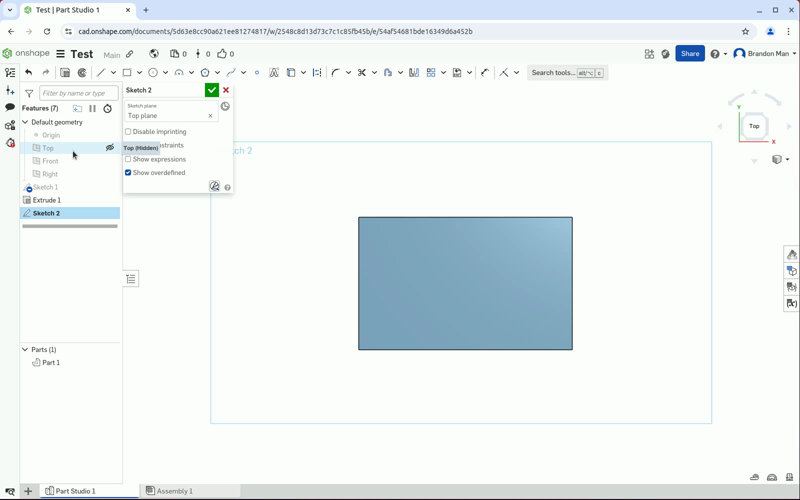
mouse_move(73, 352)
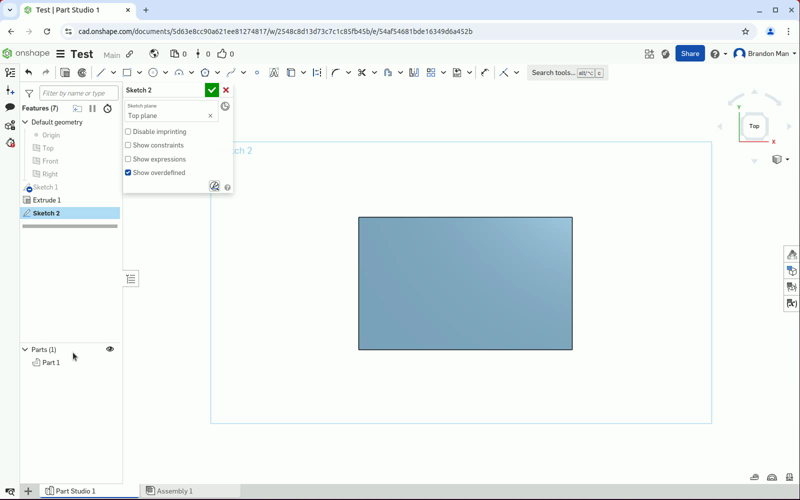
key(y)
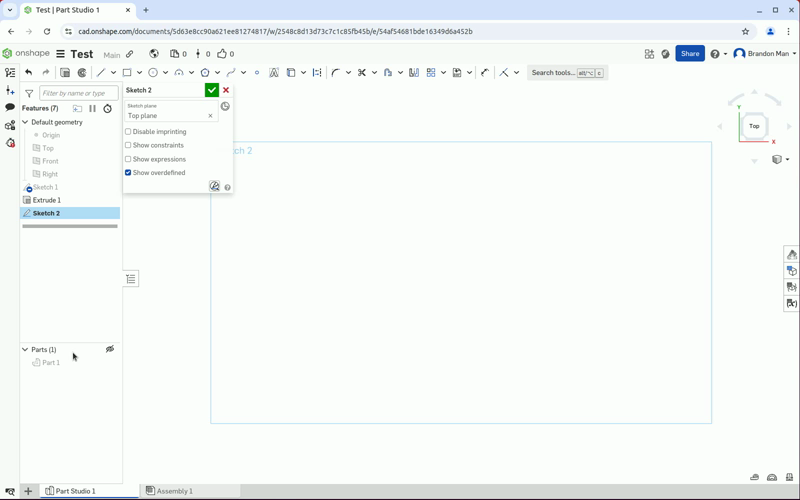
key(l)
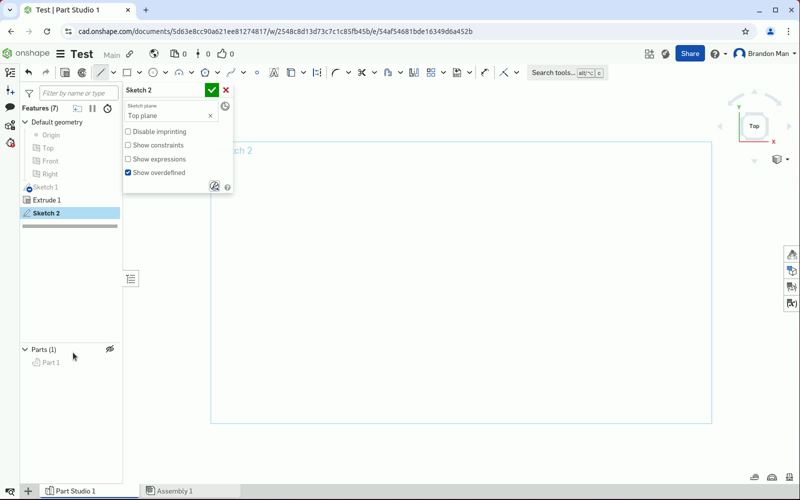
key_down(shift)
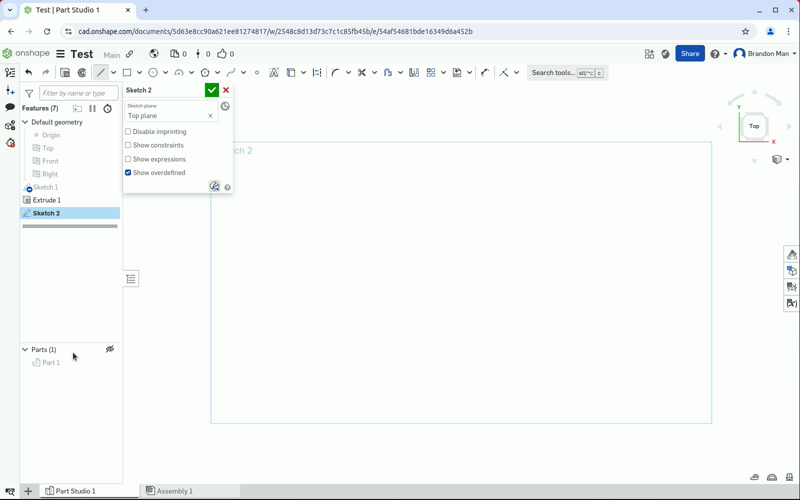
mouse_move(358, 349)
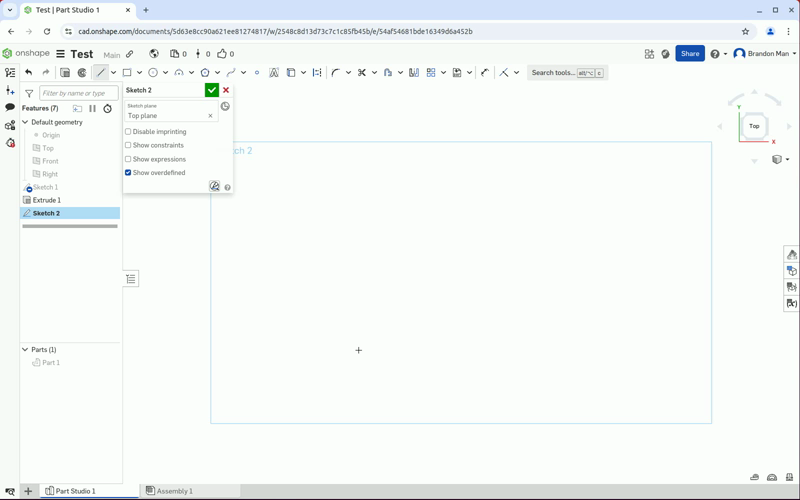
click(358, 349)
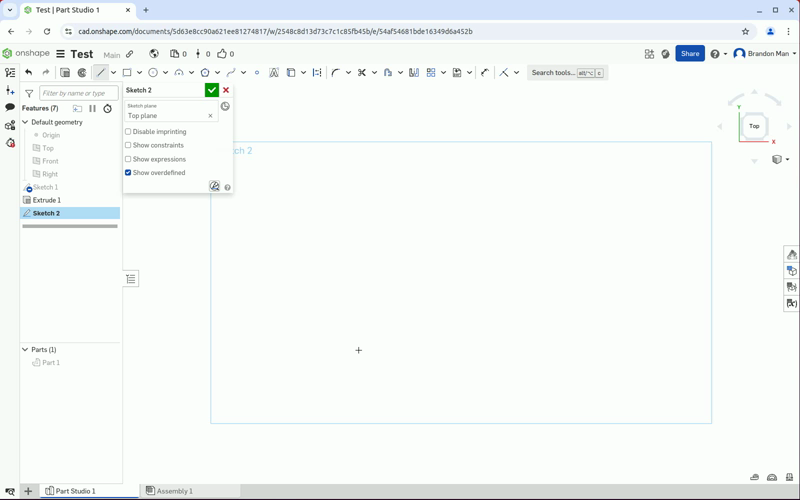
key_up(shift)
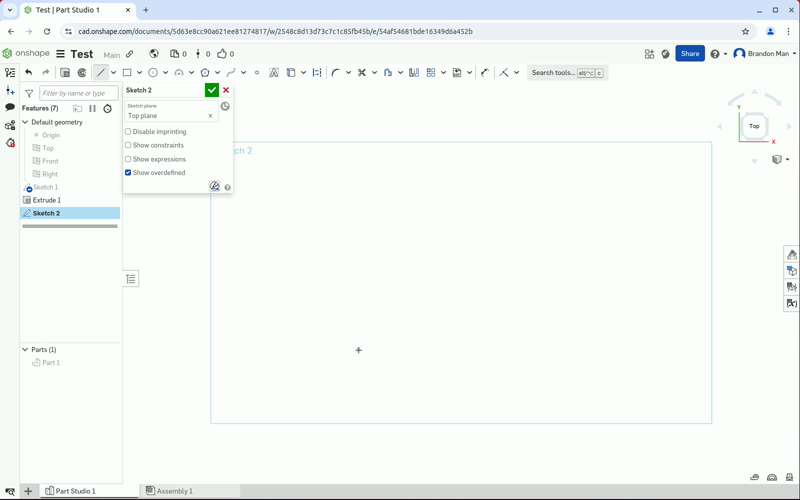
key_down(shift)
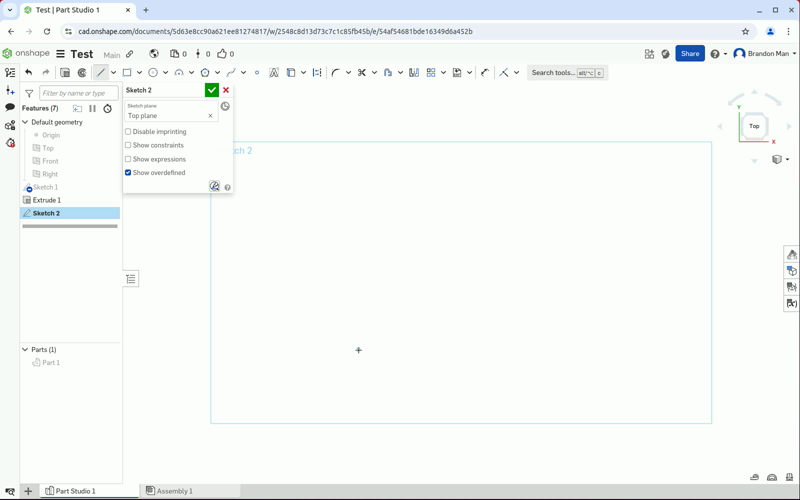
mouse_move(572, 349)
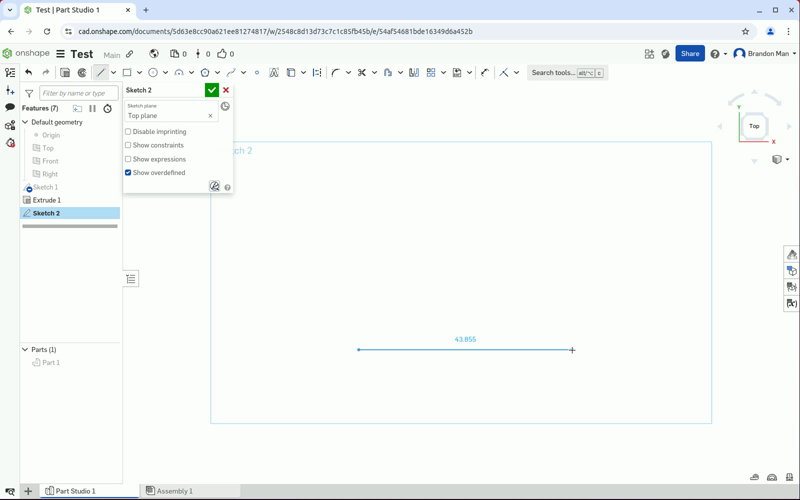
click(572, 349)
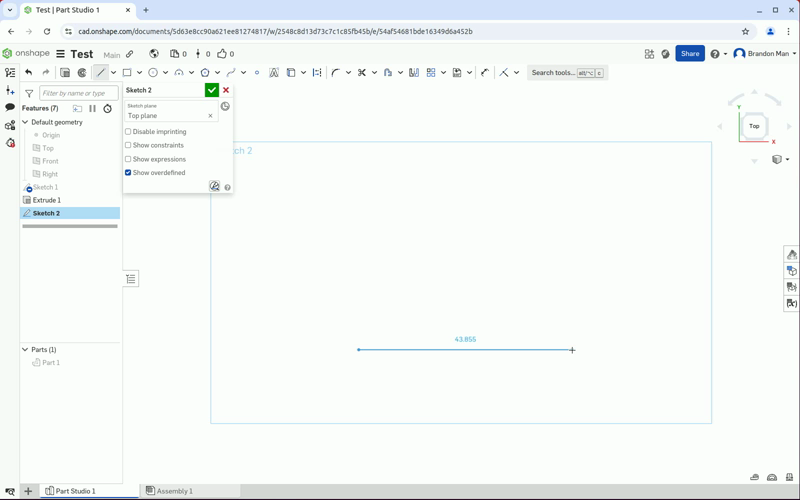
key_up(shift)
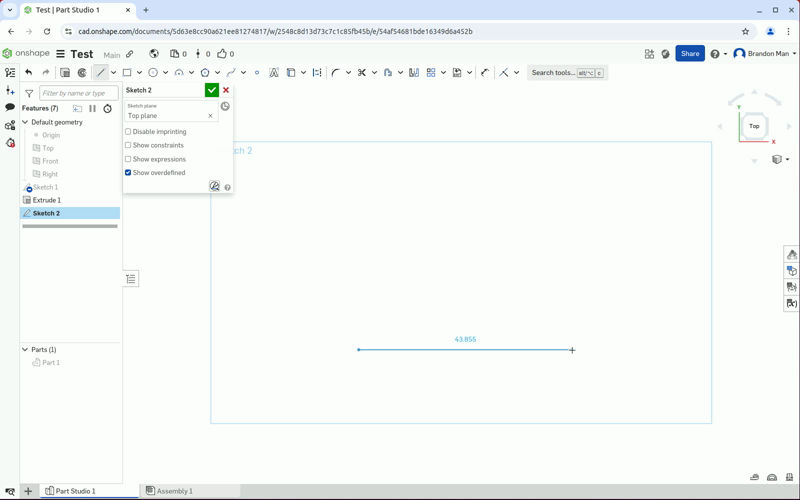
key_down(shift)
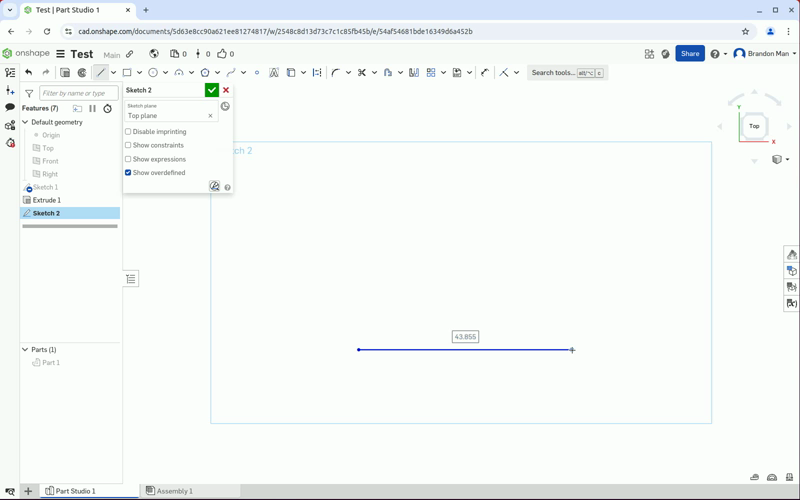
mouse_move(572, 217)
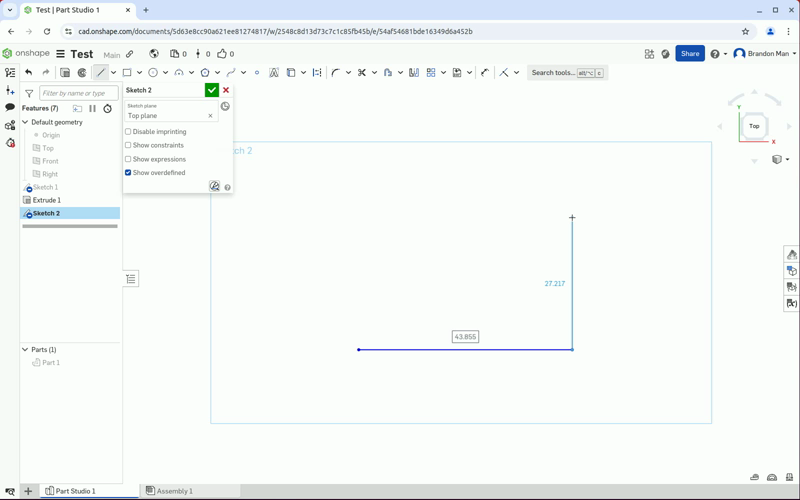
click(572, 217)
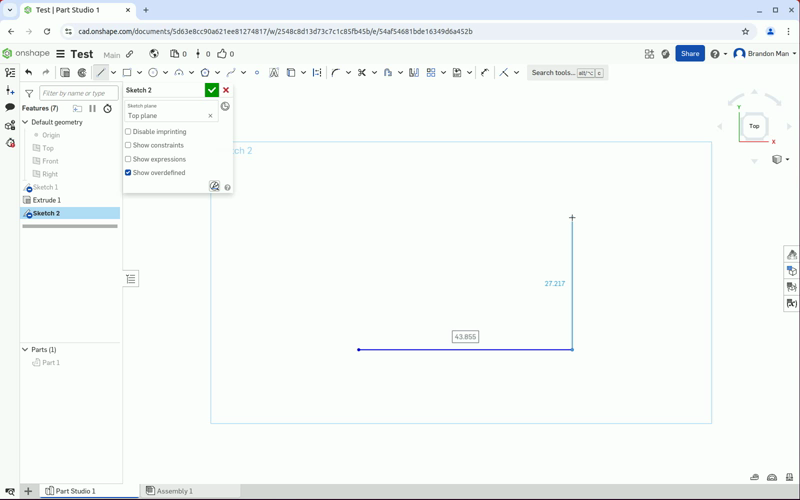
key_up(shift)
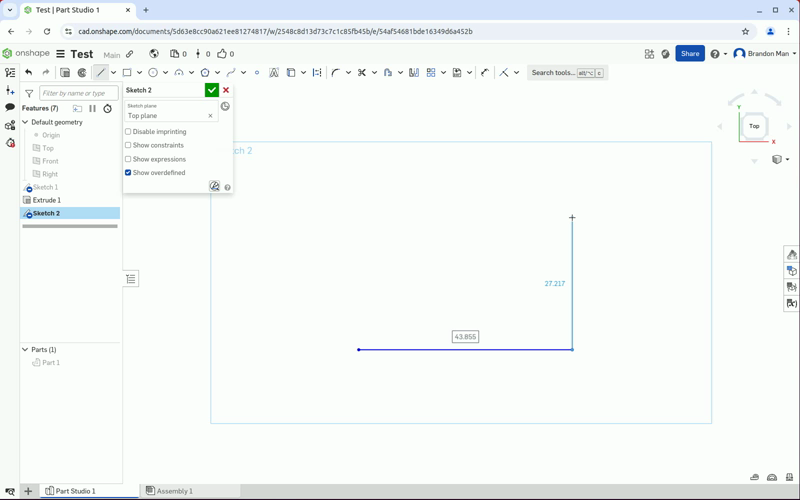
key_down(shift)
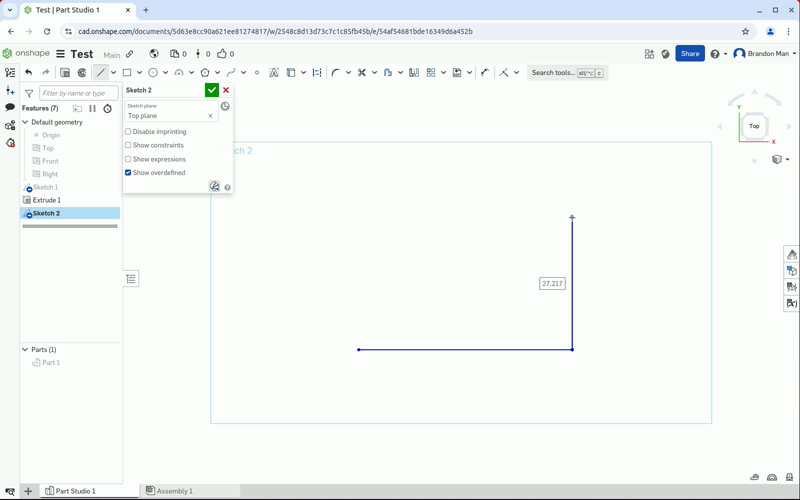
mouse_move(358, 217)
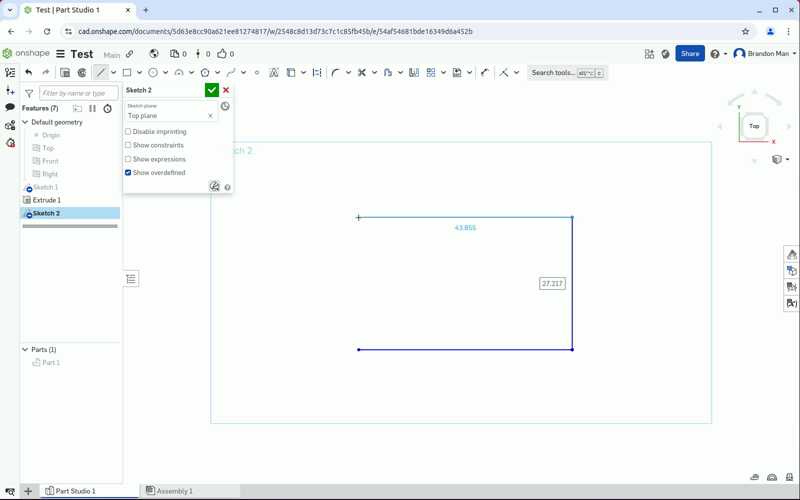
click(358, 217)
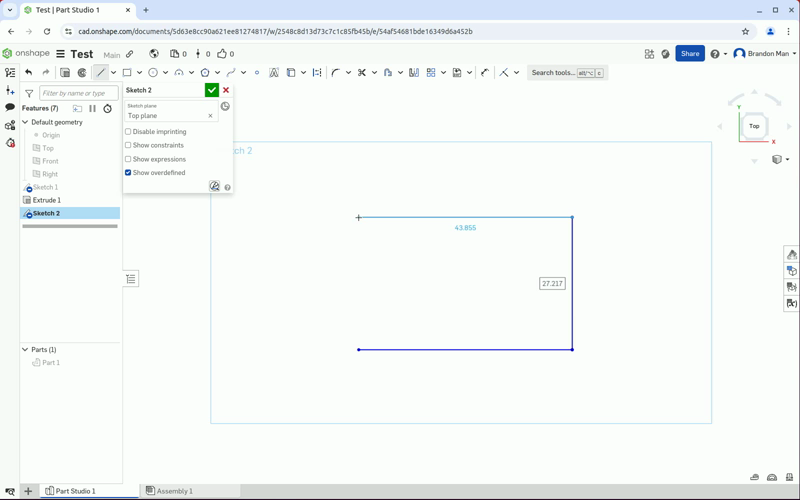
key_up(shift)
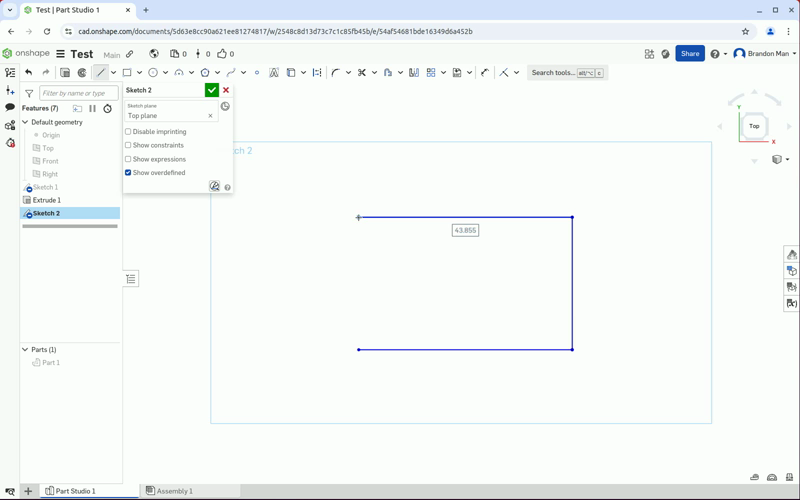
key_down(shift)
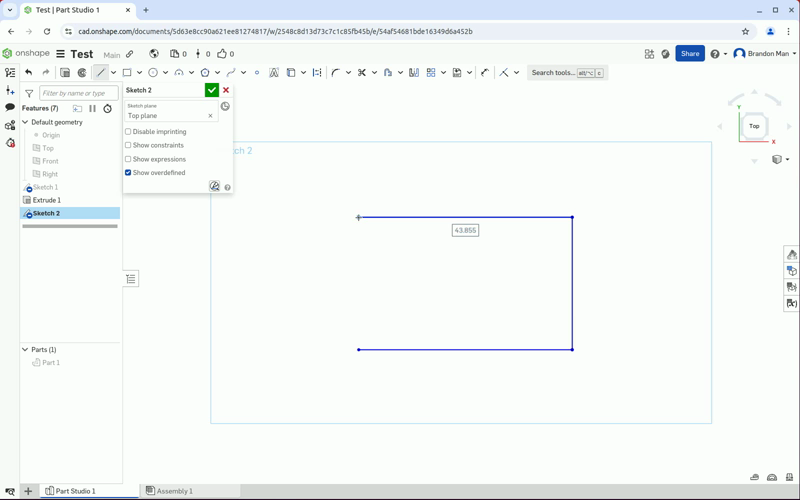
mouse_move(358, 349)
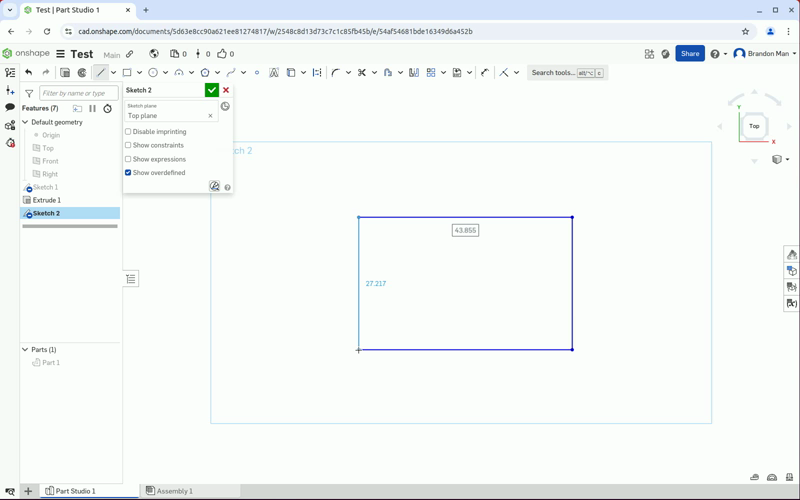
key_up(shift)
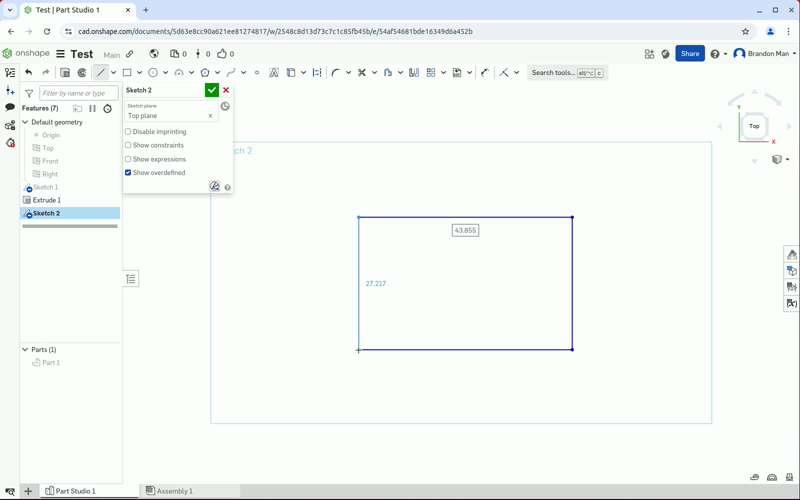
click(358, 349)
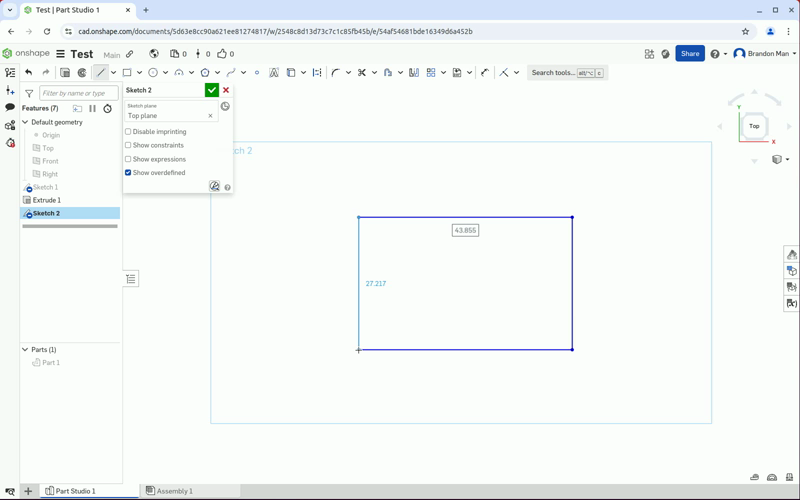
key(esc)
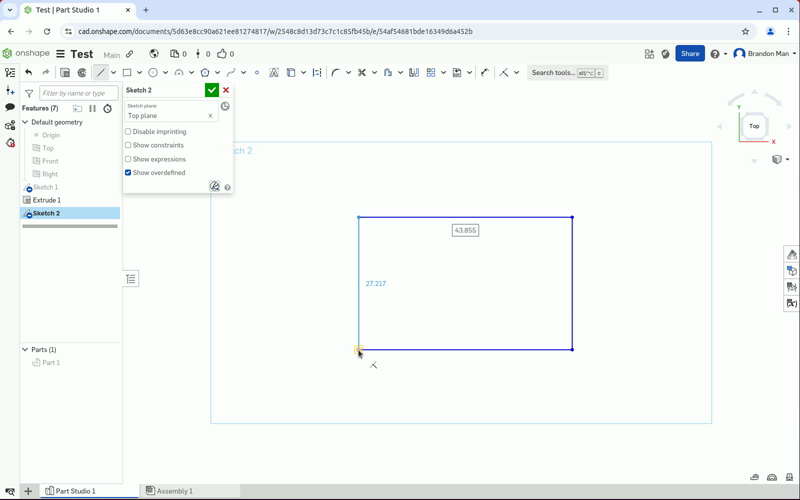
mouse_move(443, 240)
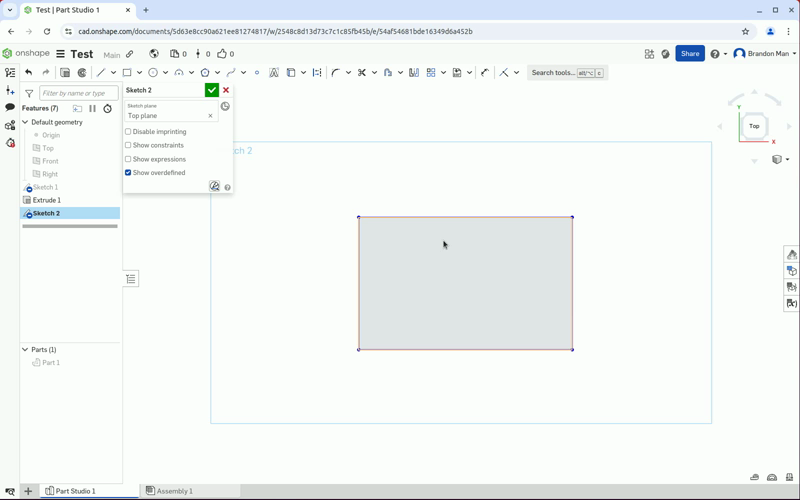
click(443, 240)
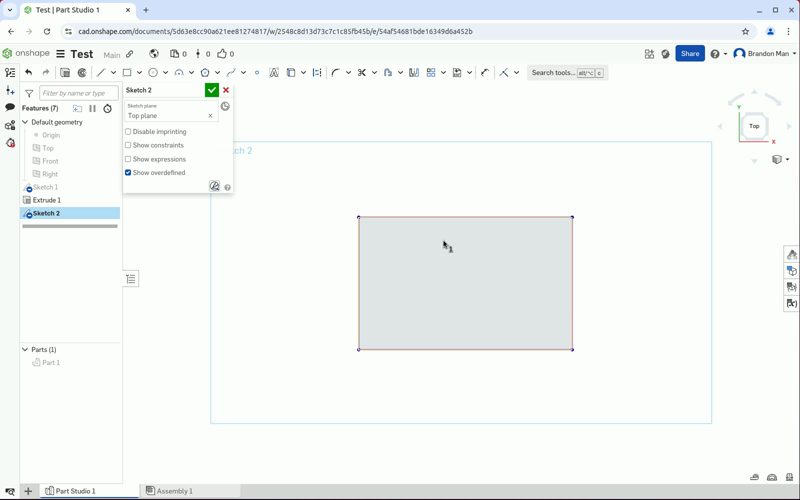
mouse_move(73, 352)
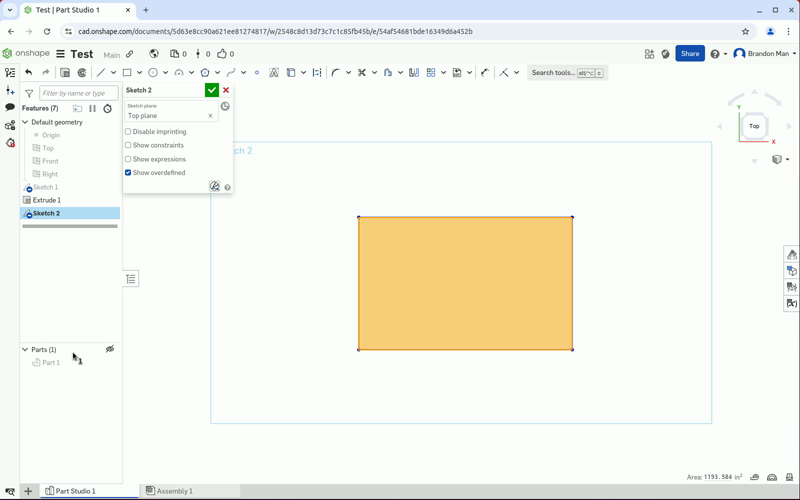
key(shift+y)
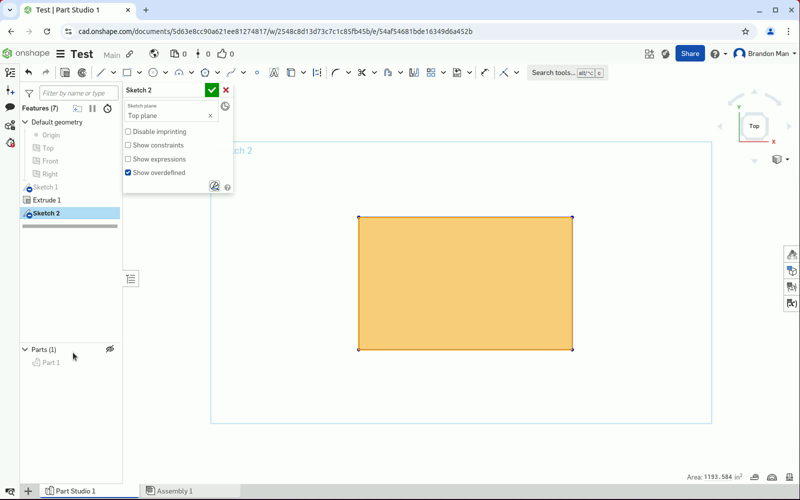
key(shift+e)
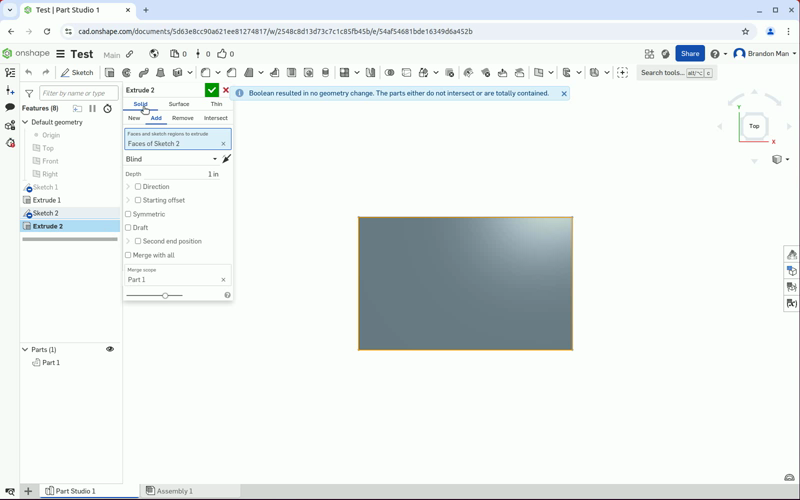
mouse_move(143, 106)
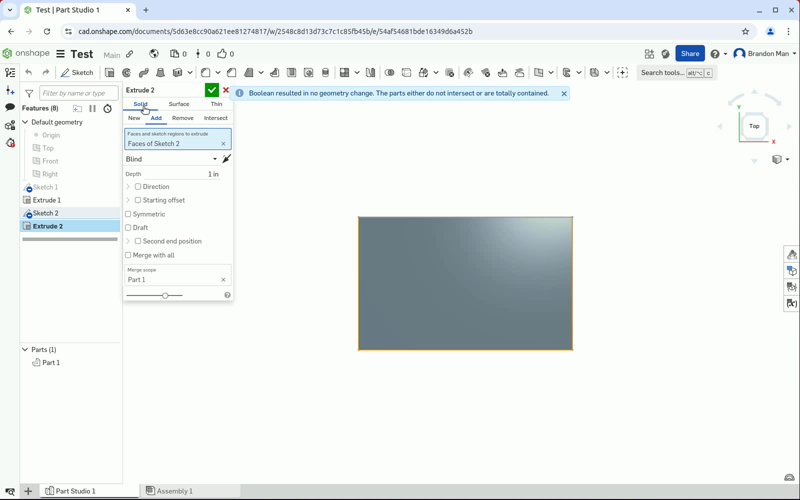
click(143, 106)
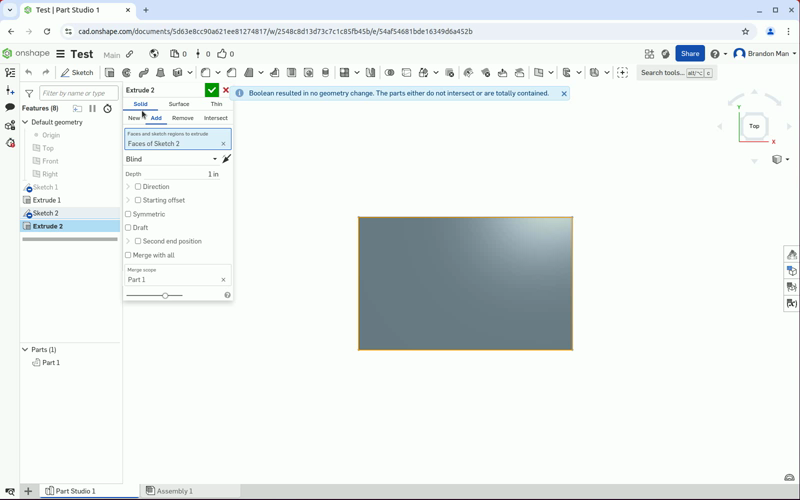
mouse_move(137, 120)
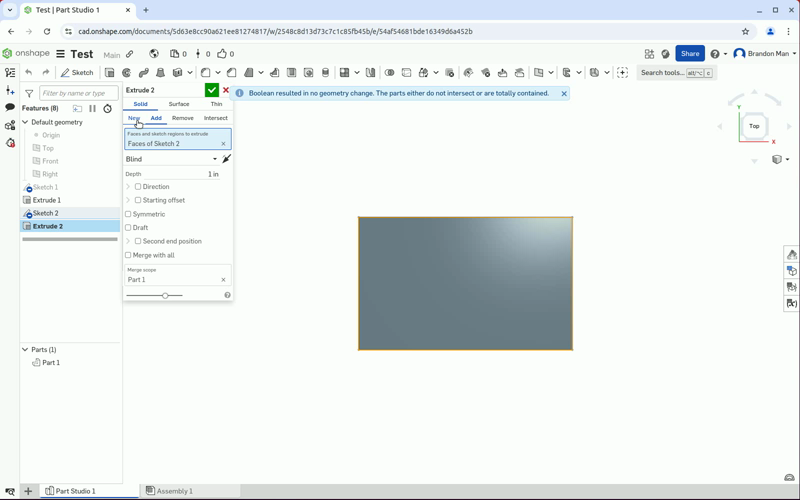
click(137, 120)
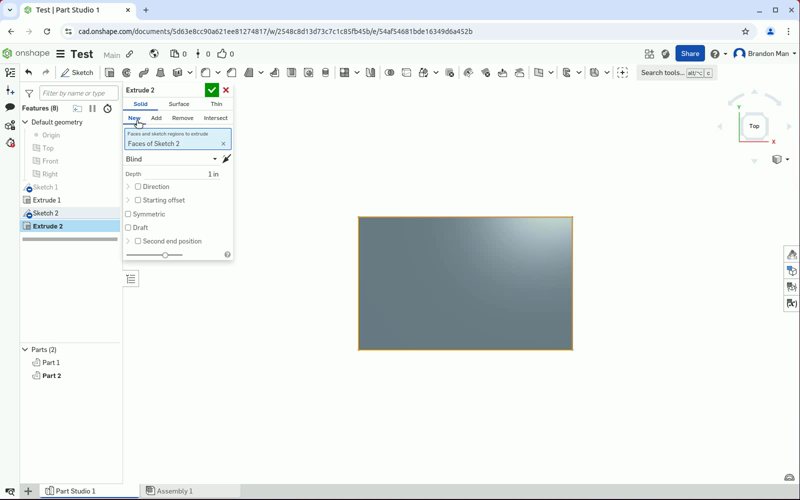
key(tab, 4)
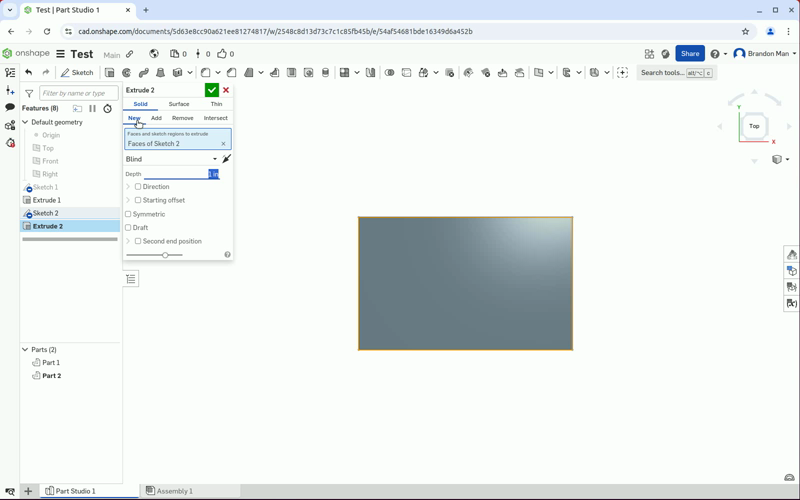
text(2.889)
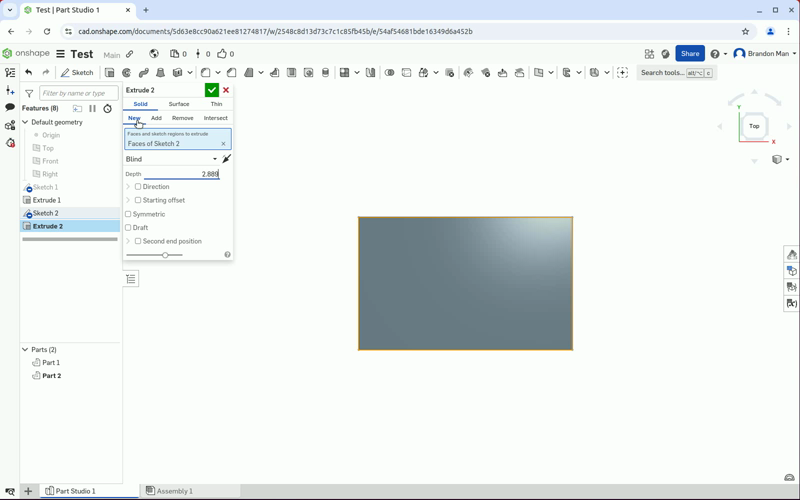
key(enter)
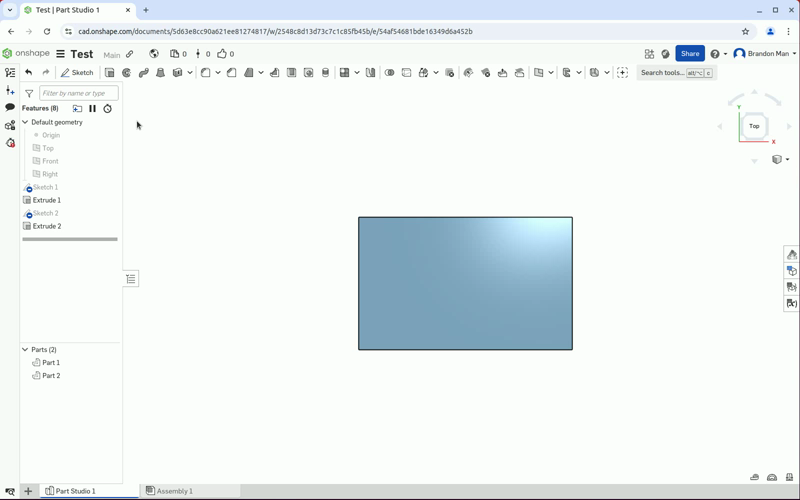
key(shift+h)
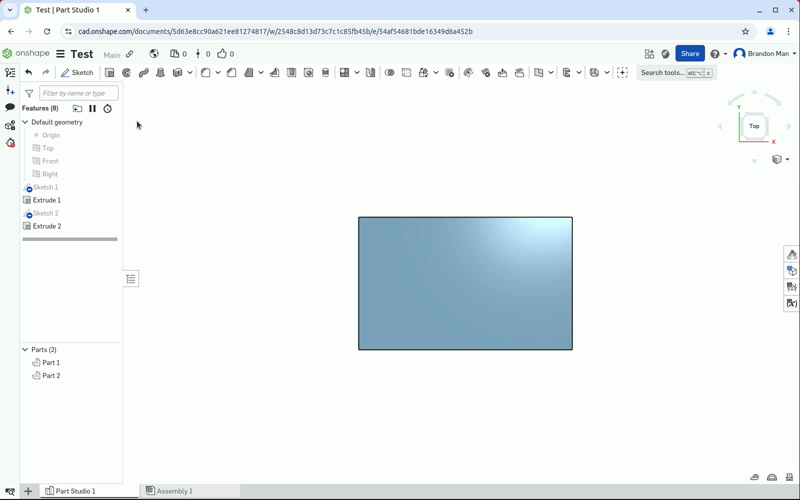
key(shift+h)
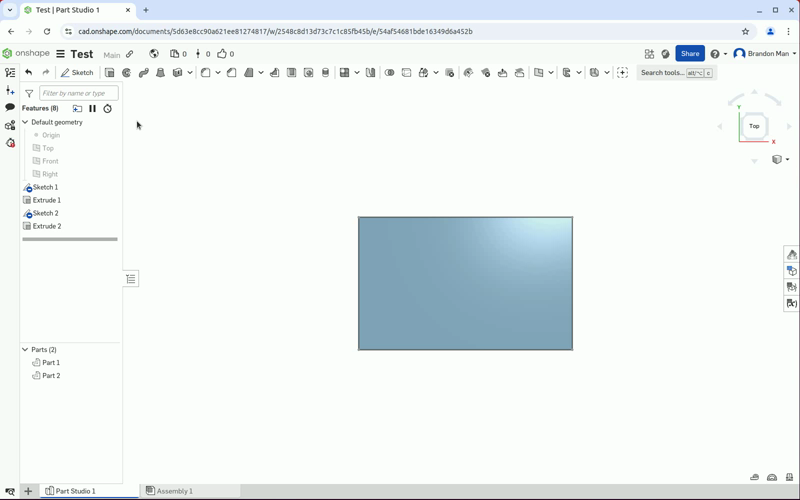
key(shift+7)
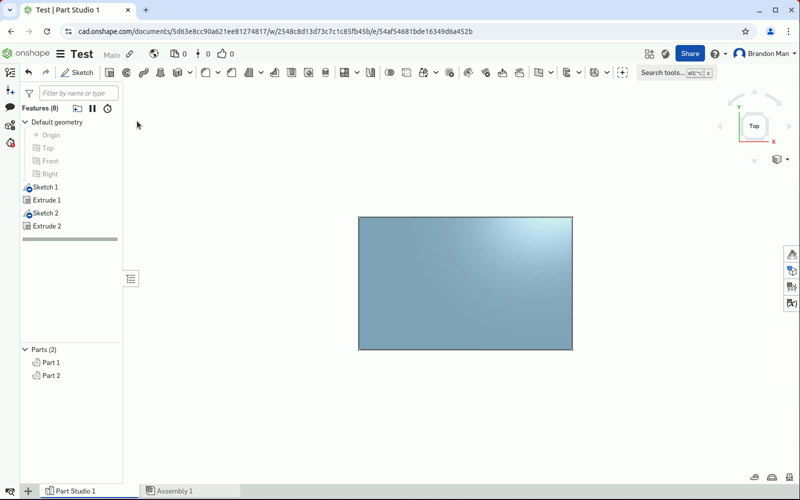
key(up, 3)
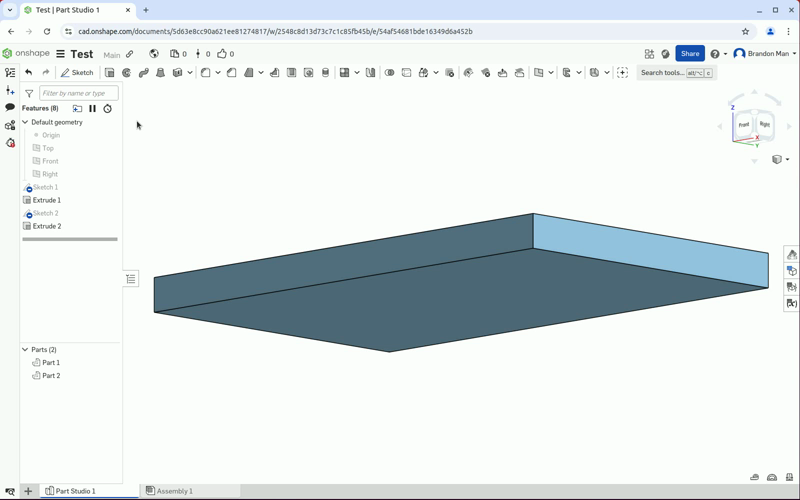
key(left, 3)
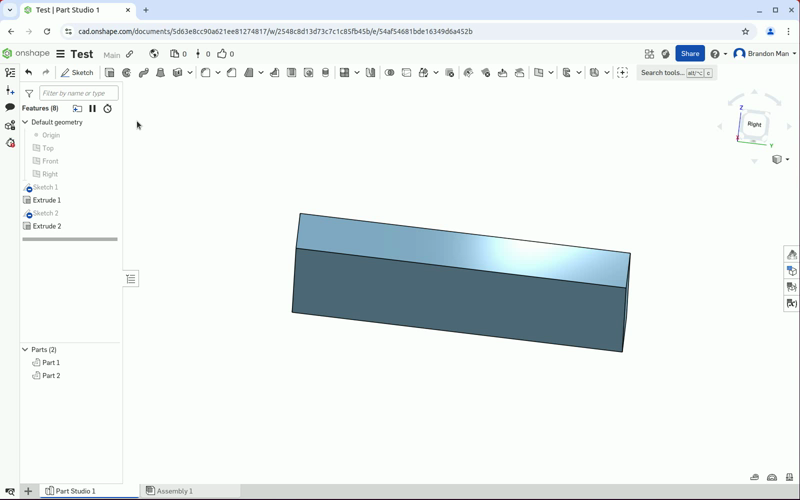
key(right, 3)
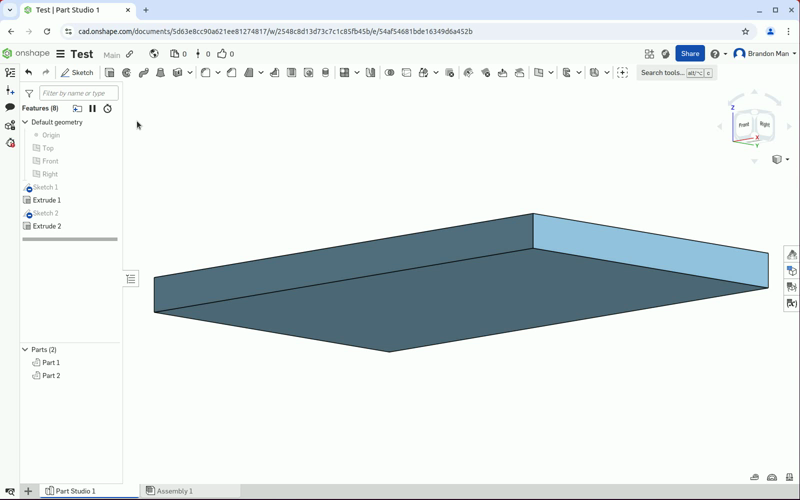
key(down, 3)
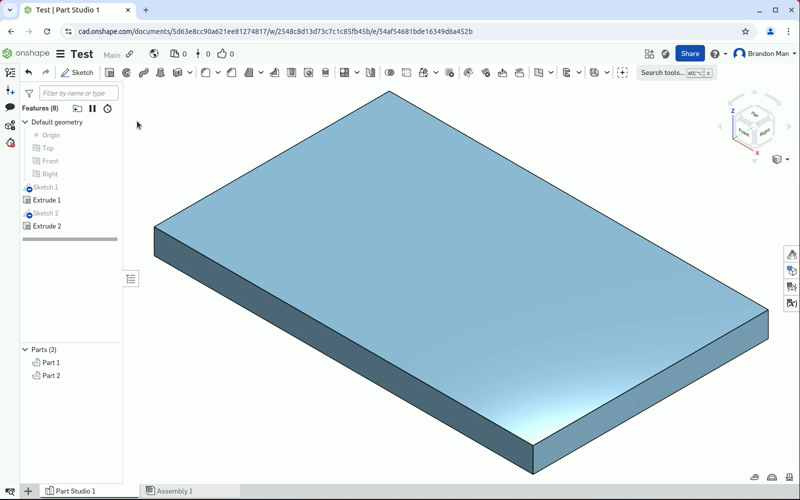
mouse_move(73, 189)
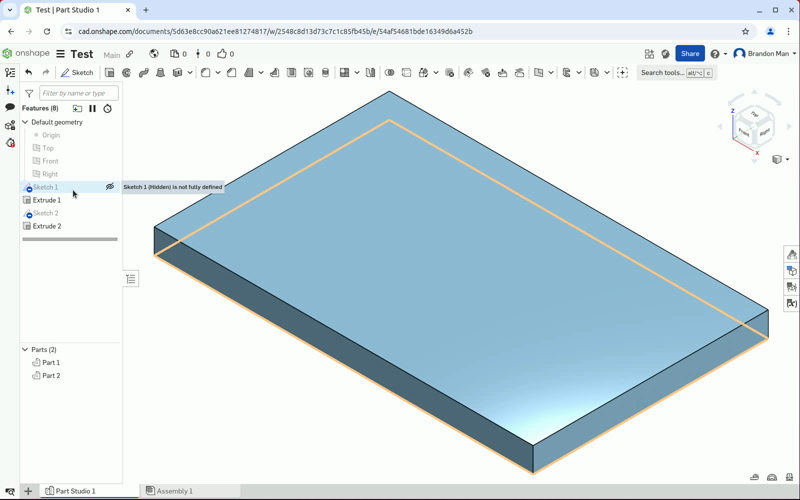
click(73, 189)